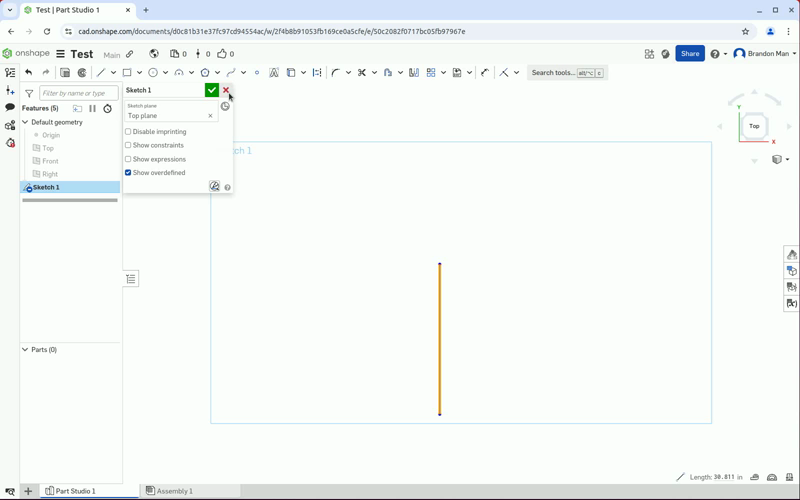
key(shift+h)
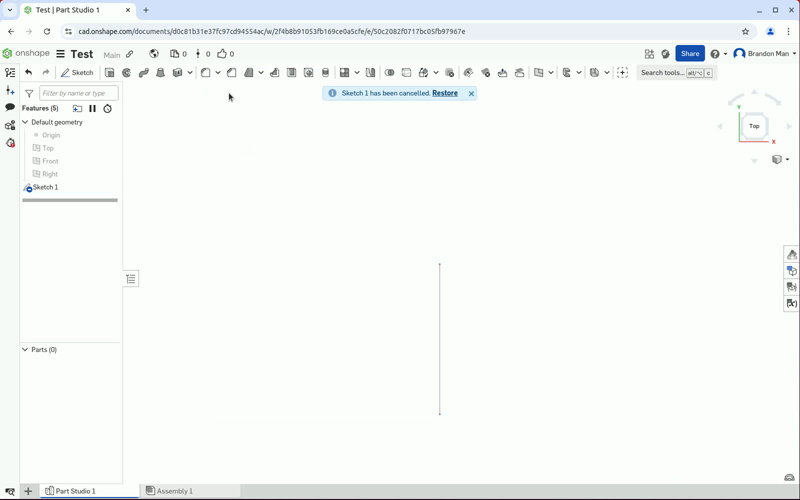
key(shift+s)
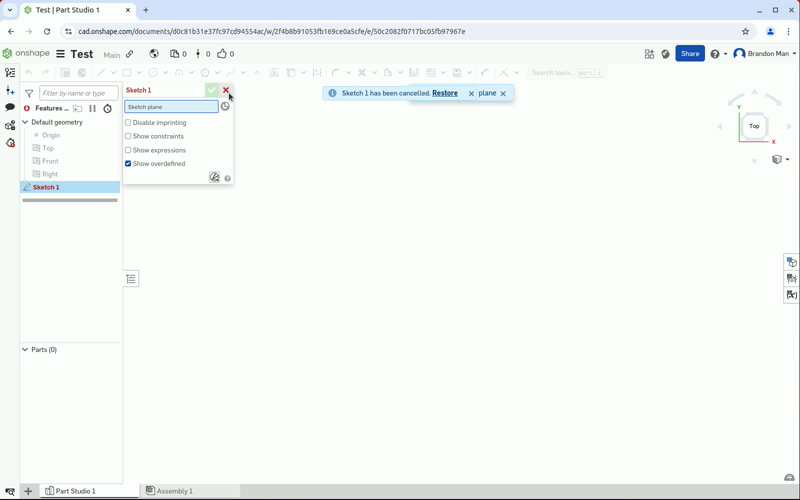
mouse_move(73, 150)
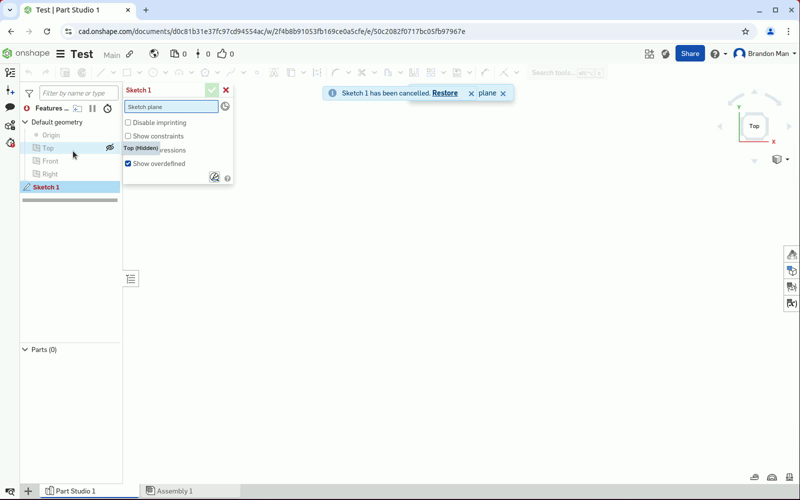
click(73, 150)
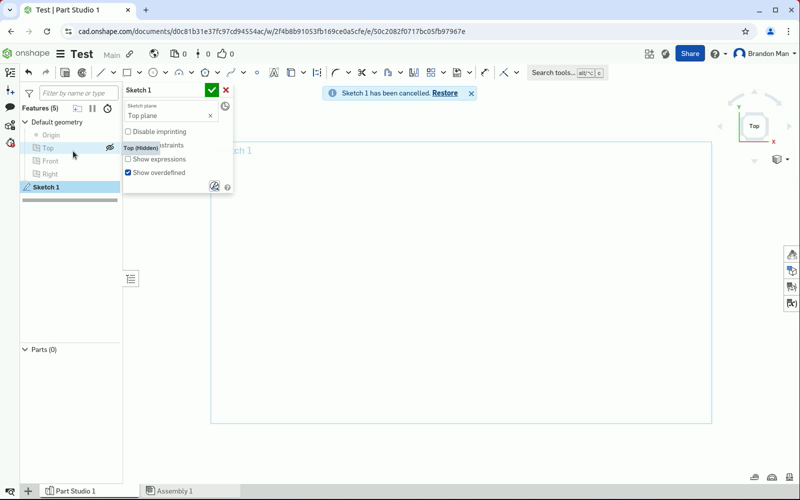
mouse_move(73, 352)
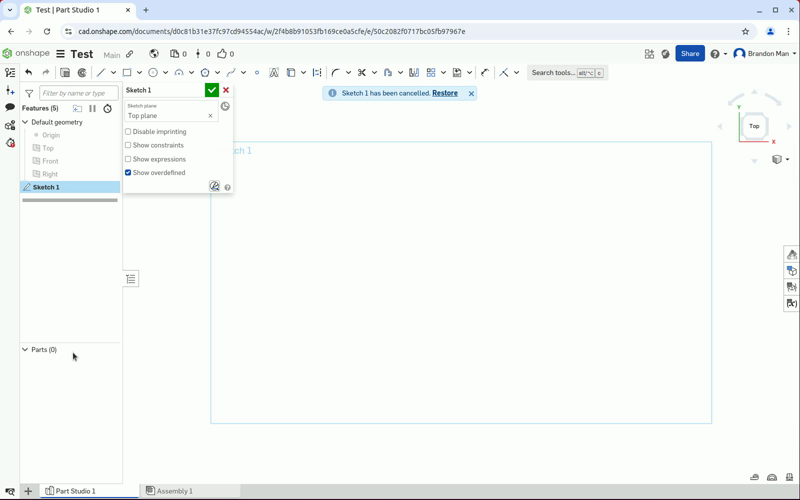
key(y)
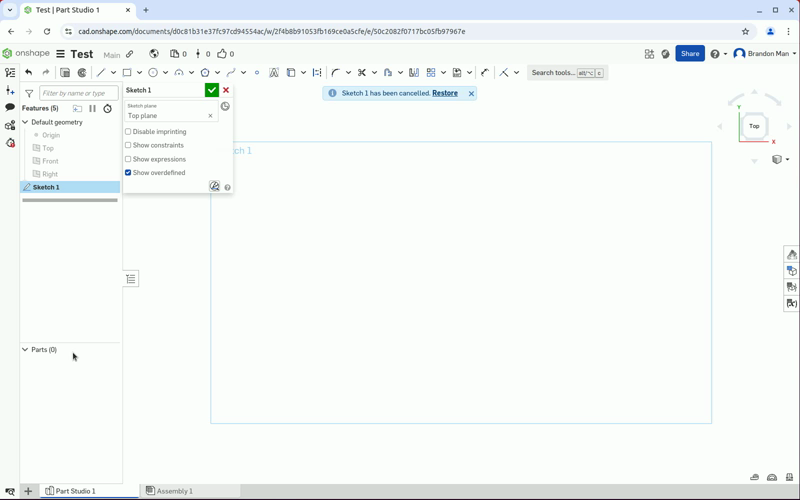
key(l)
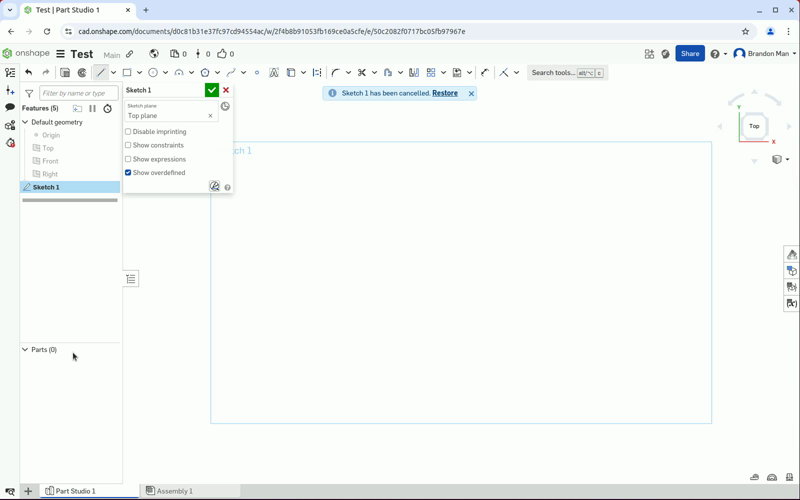
key_down(shift)
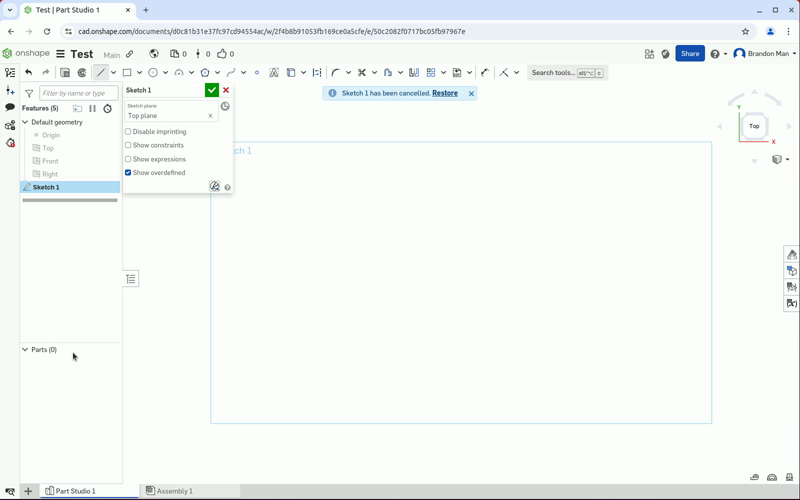
mouse_move(348, 282)
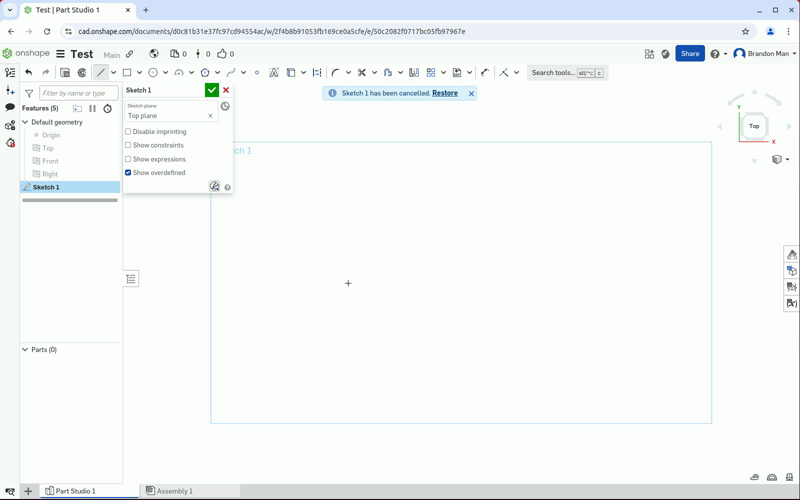
click(348, 282)
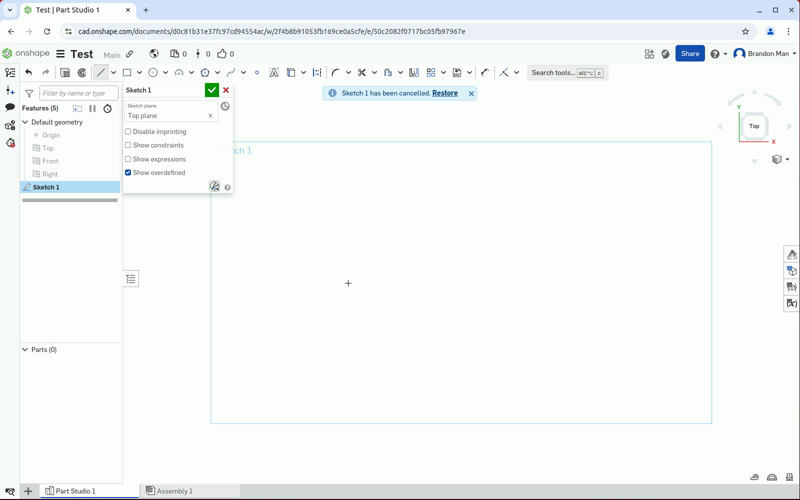
key_up(shift)
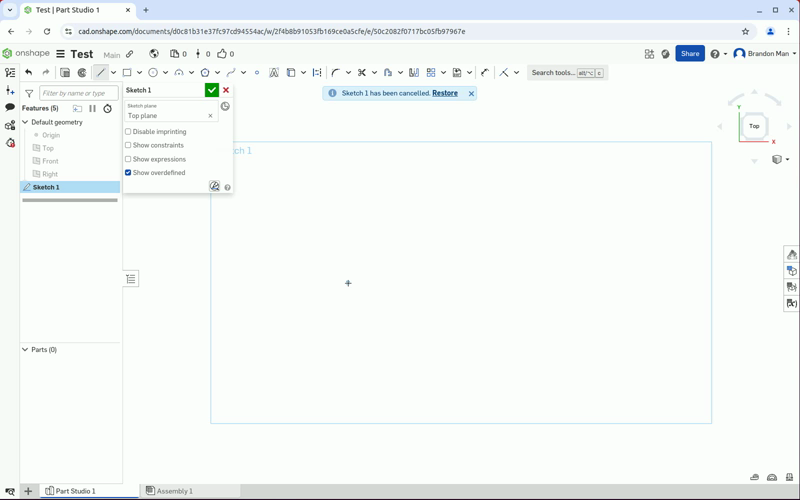
key_down(shift)
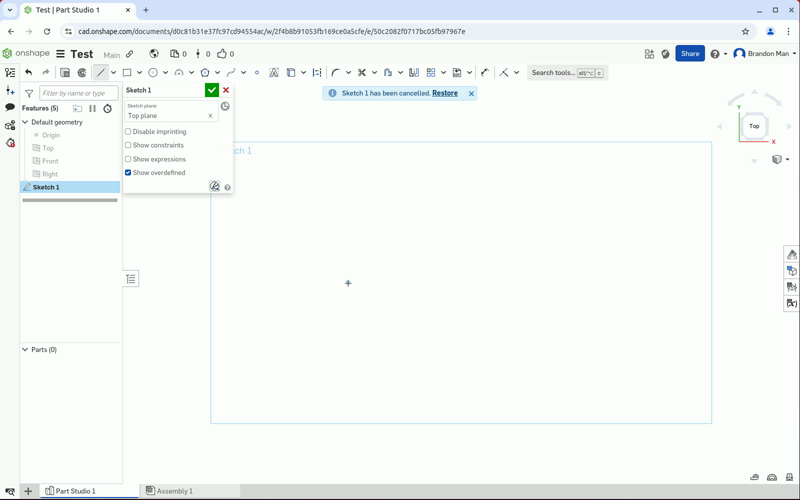
mouse_move(460, 282)
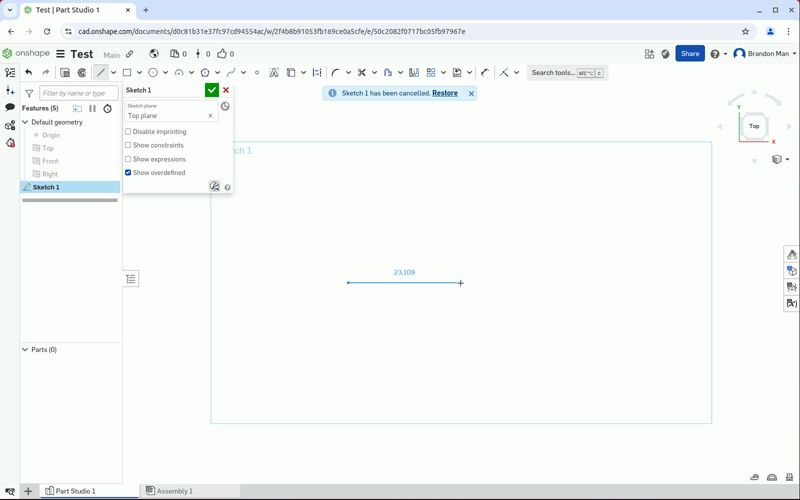
click(460, 282)
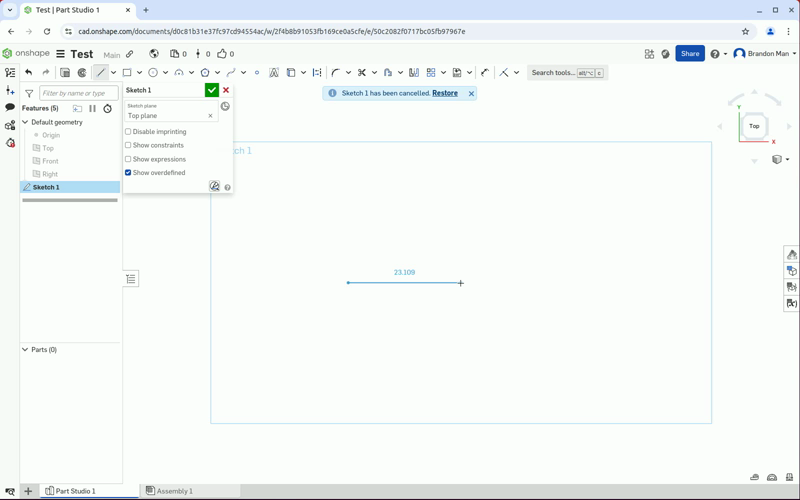
key_up(shift)
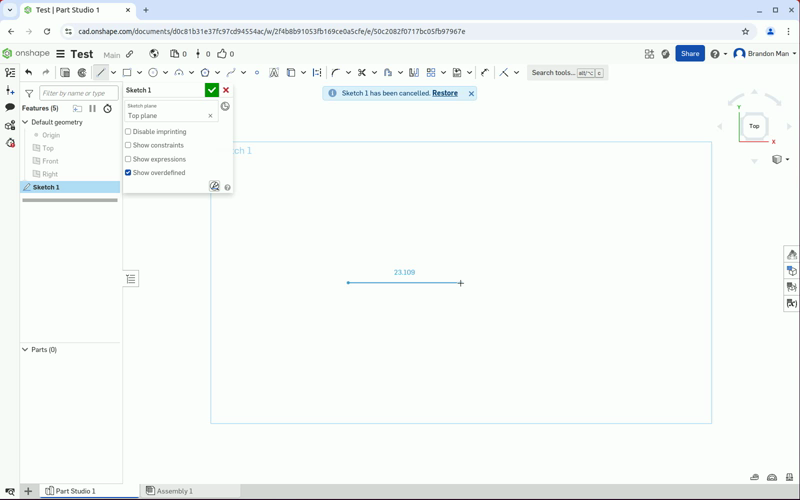
key(esc)
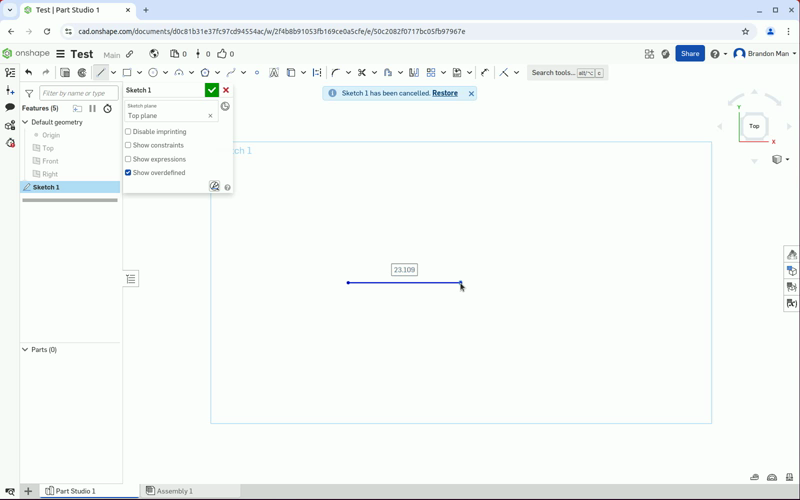
key(a)
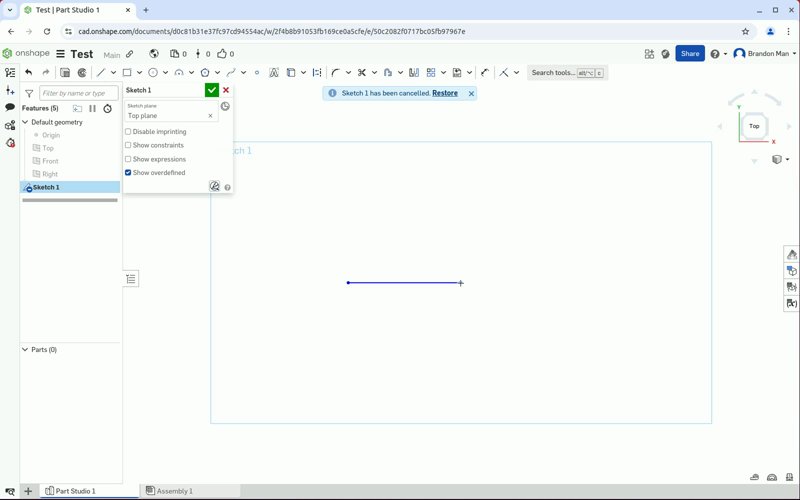
mouse_move(460, 282)
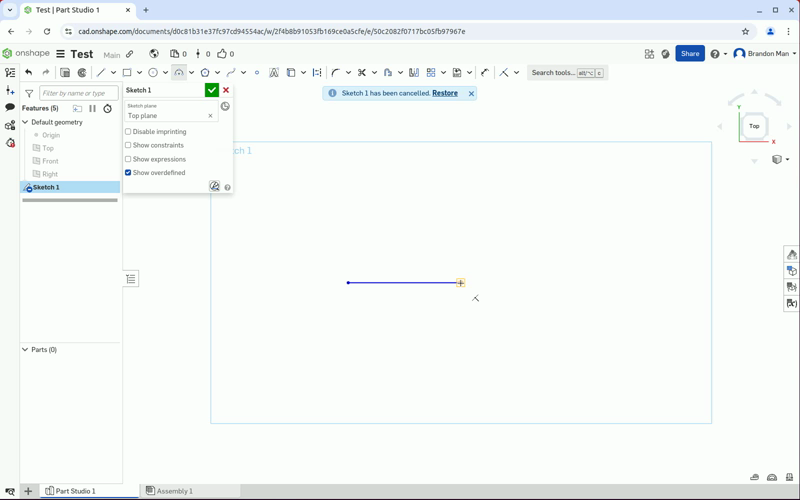
click(460, 282)
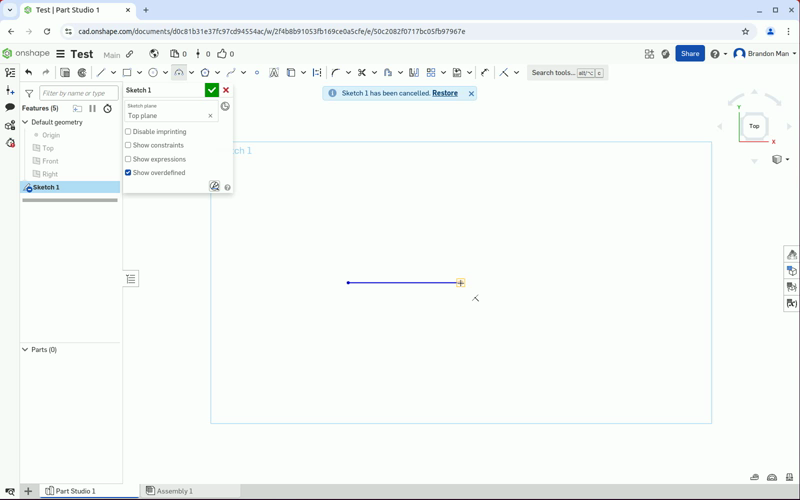
key_down(shift)
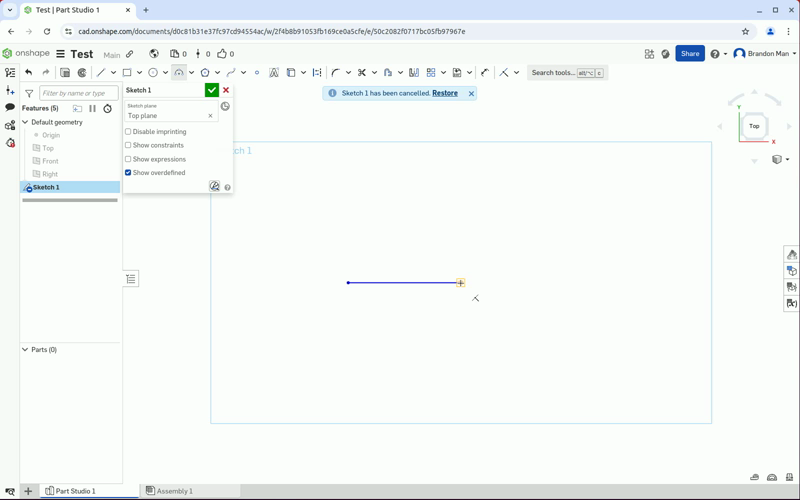
mouse_move(460, 210)
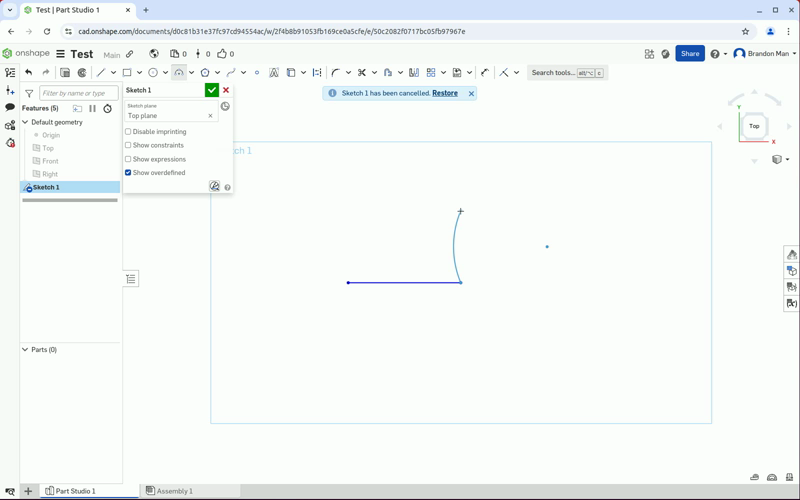
click(460, 210)
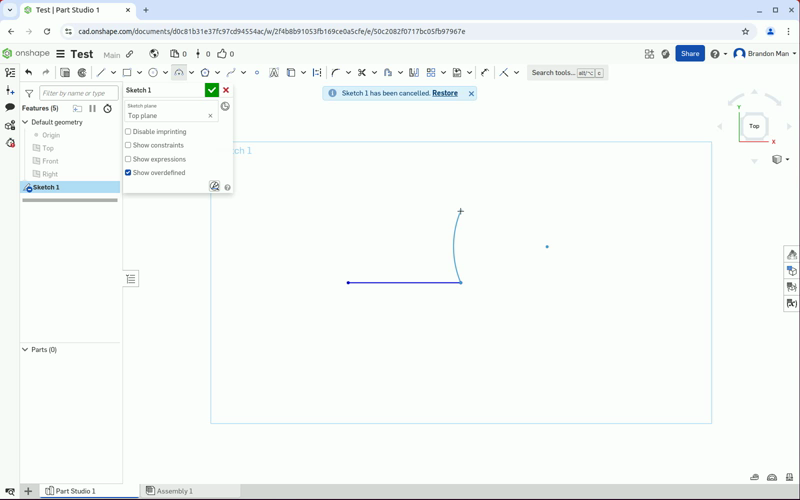
mouse_move(496, 246)
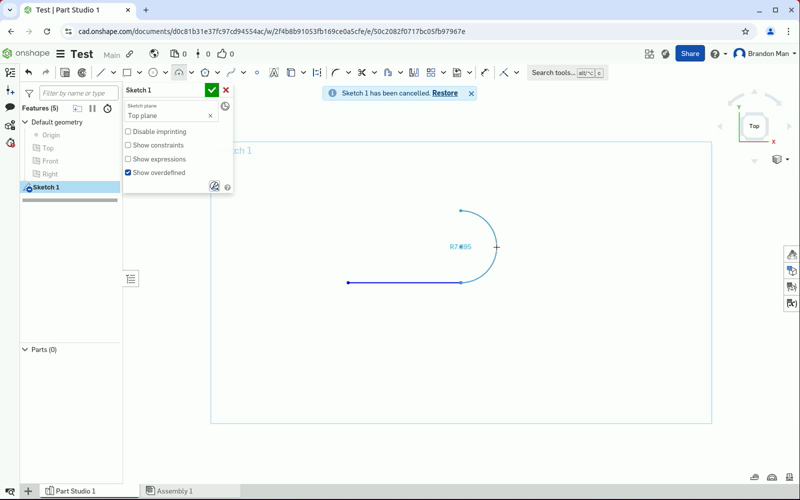
click(496, 246)
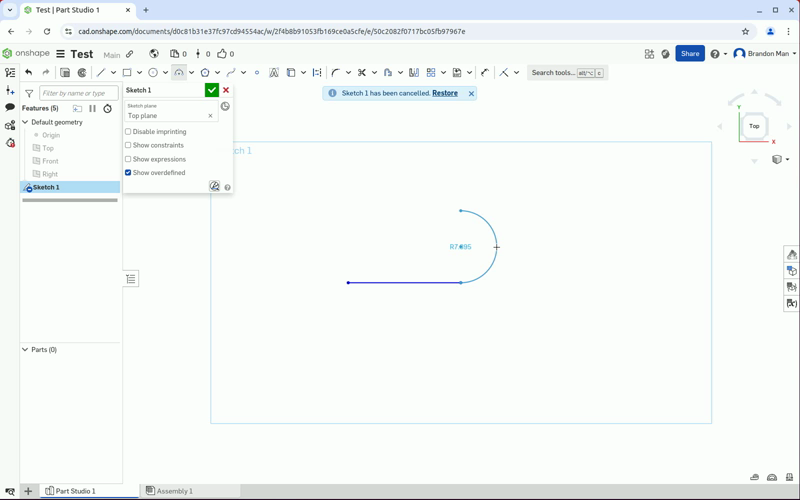
key_up(shift)
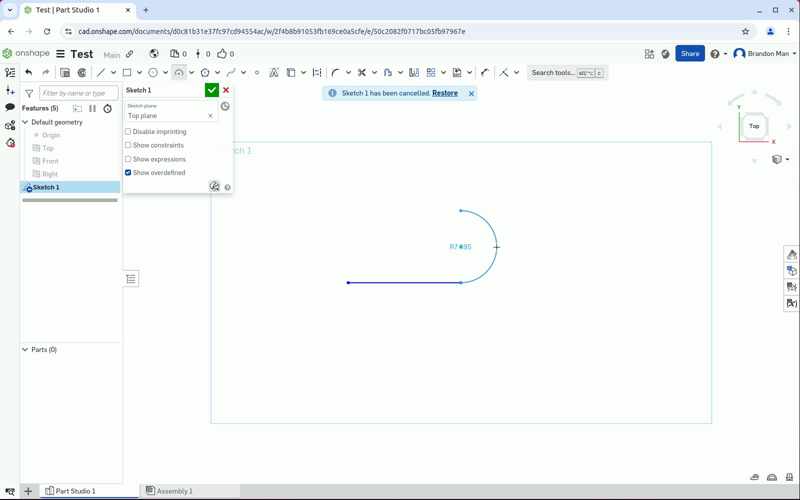
key(esc)
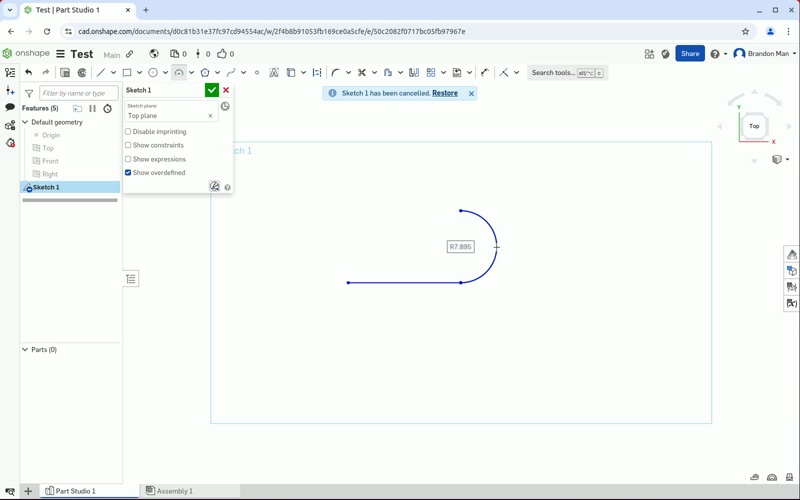
key(l)
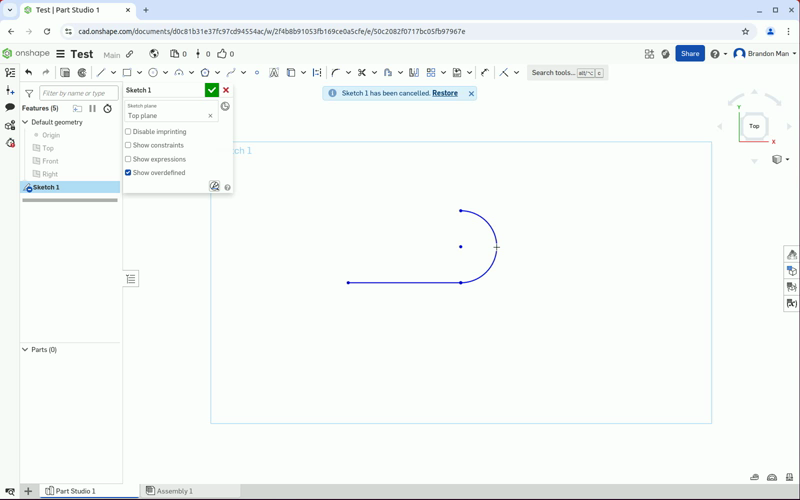
mouse_move(460, 210)
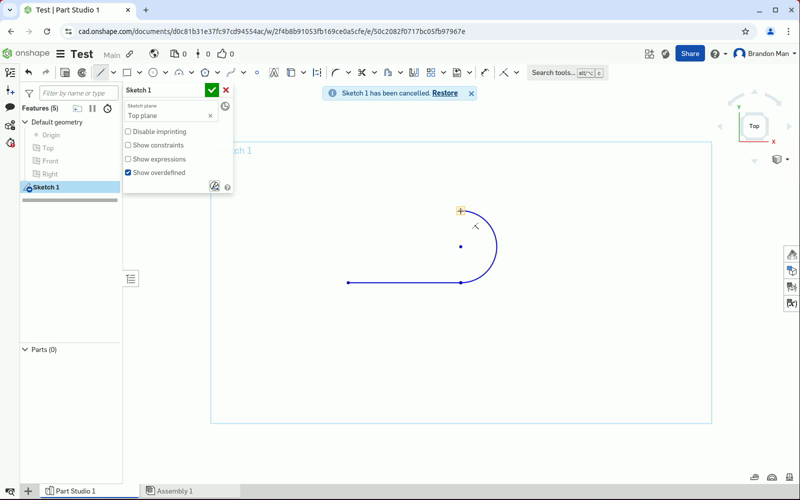
click(460, 210)
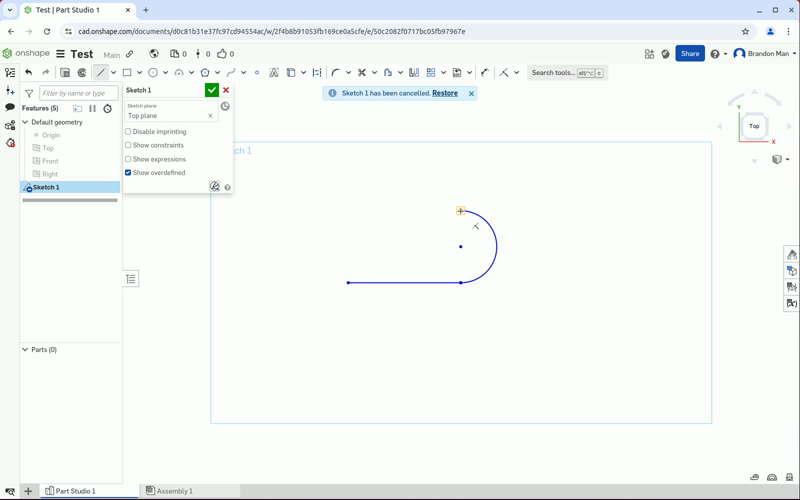
key_down(shift)
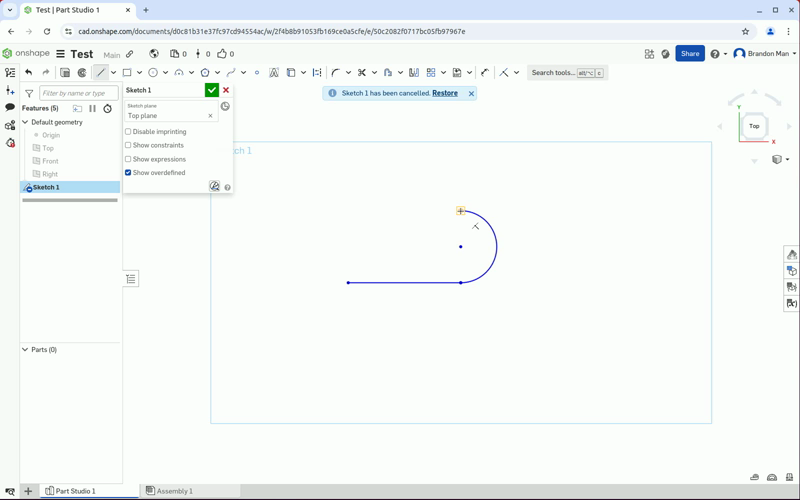
mouse_move(348, 210)
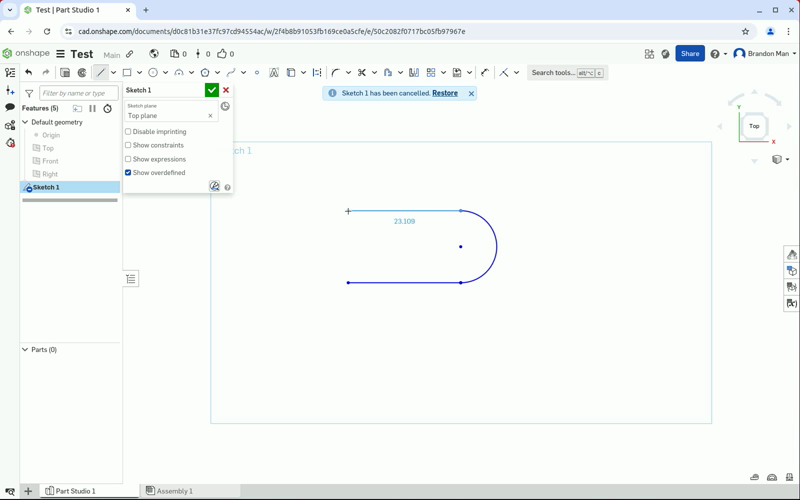
click(348, 210)
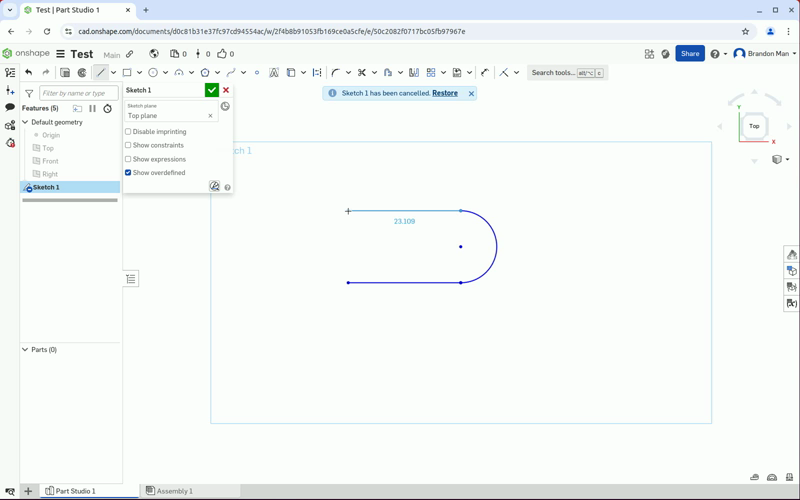
key_up(shift)
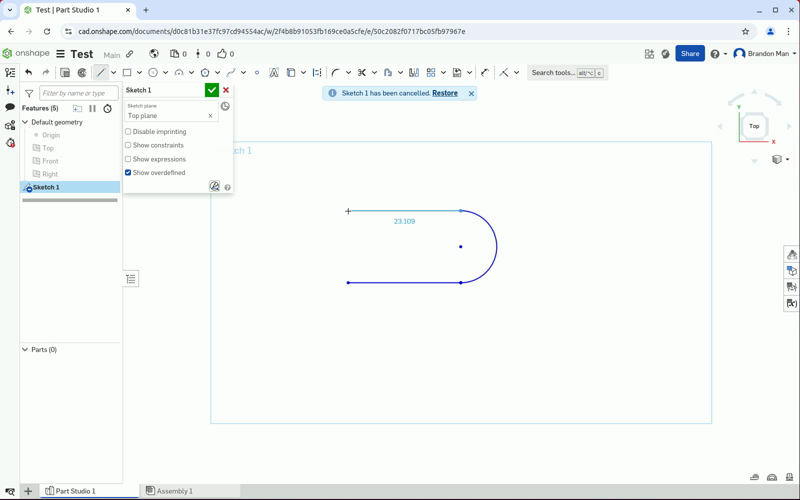
key_down(shift)
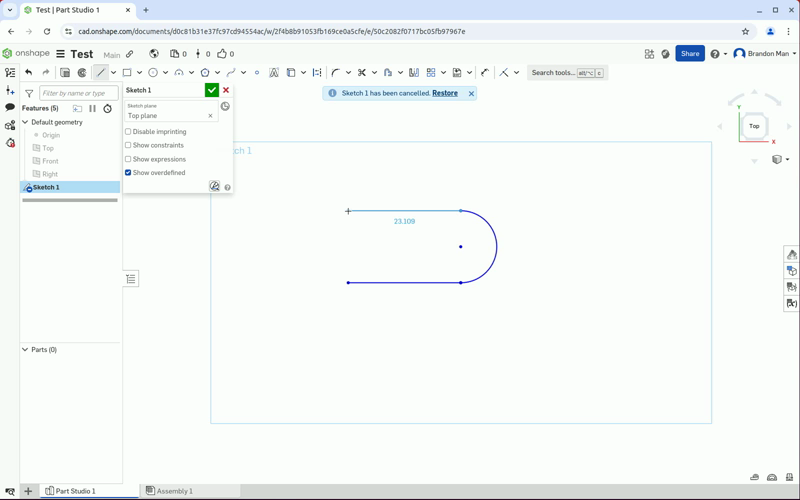
mouse_move(348, 282)
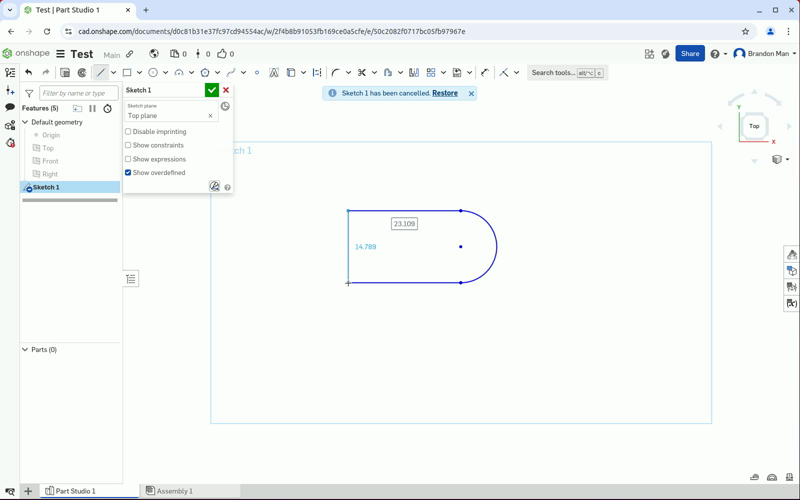
key_up(shift)
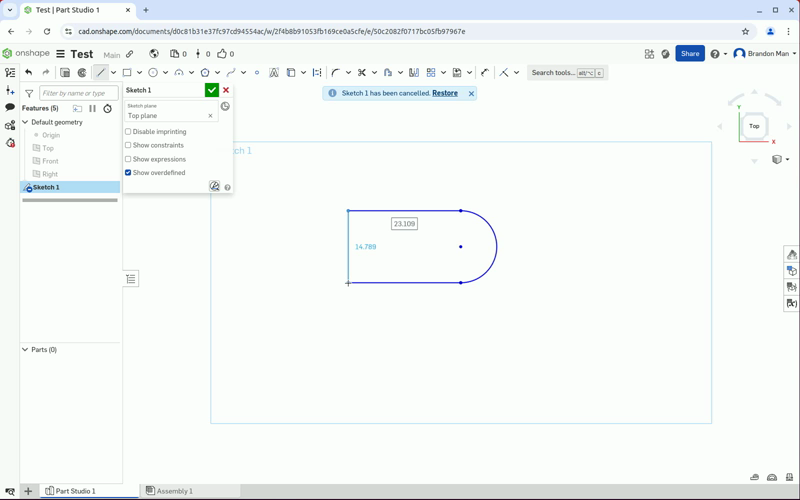
click(348, 282)
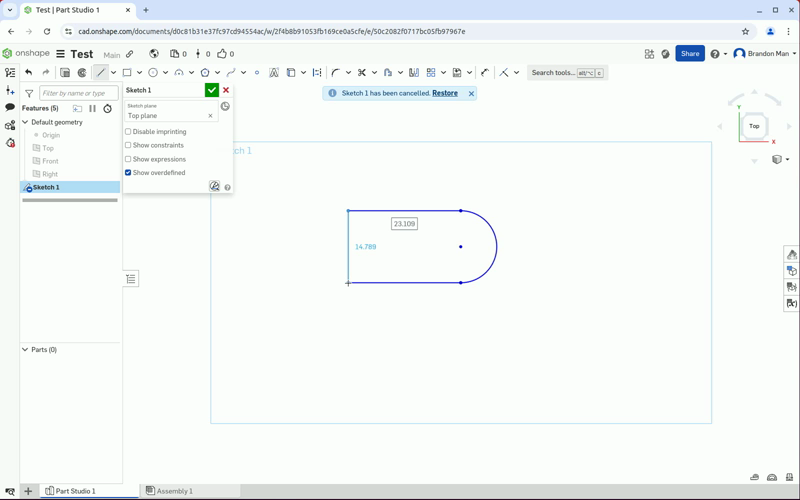
key(esc)
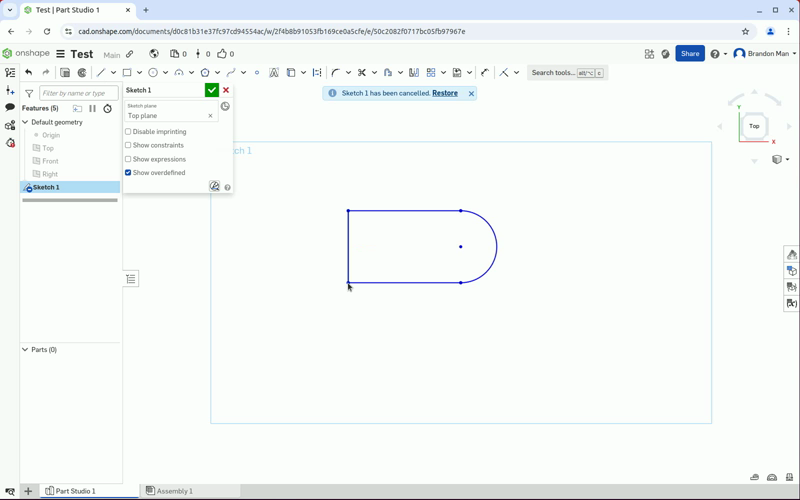
mouse_move(374, 225)
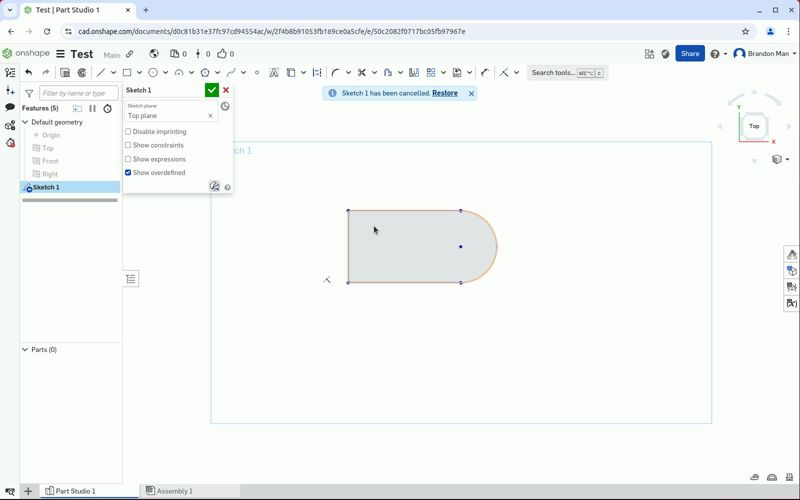
click(374, 225)
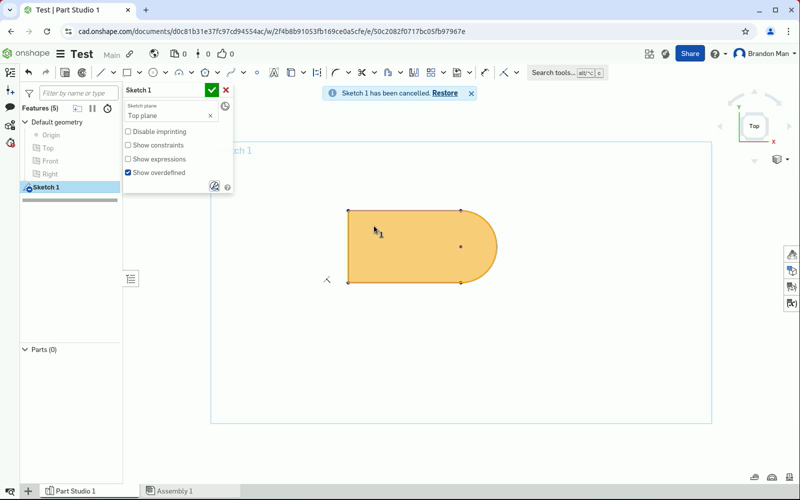
mouse_move(73, 352)
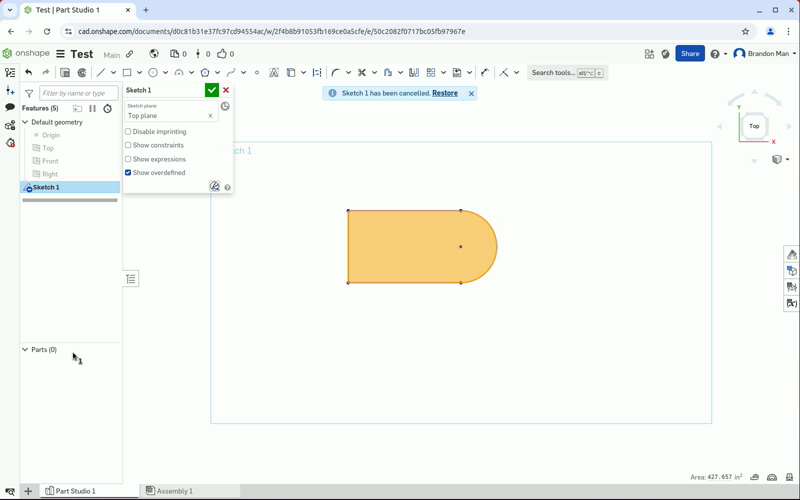
key(shift+y)
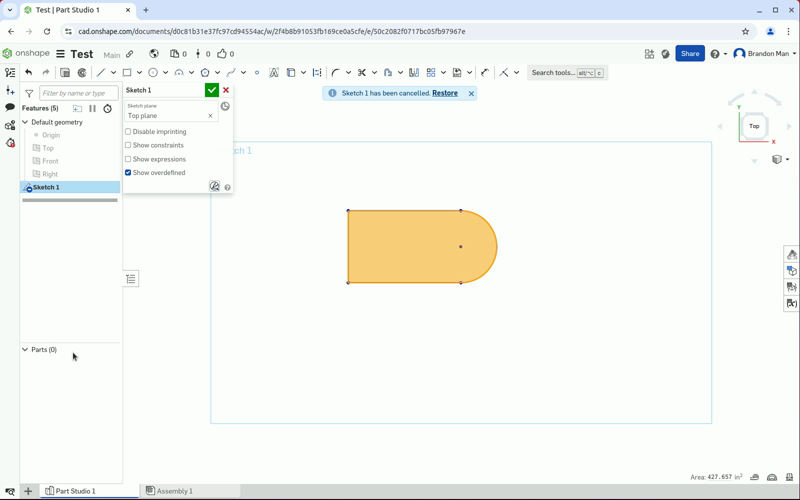
key(shift+e)
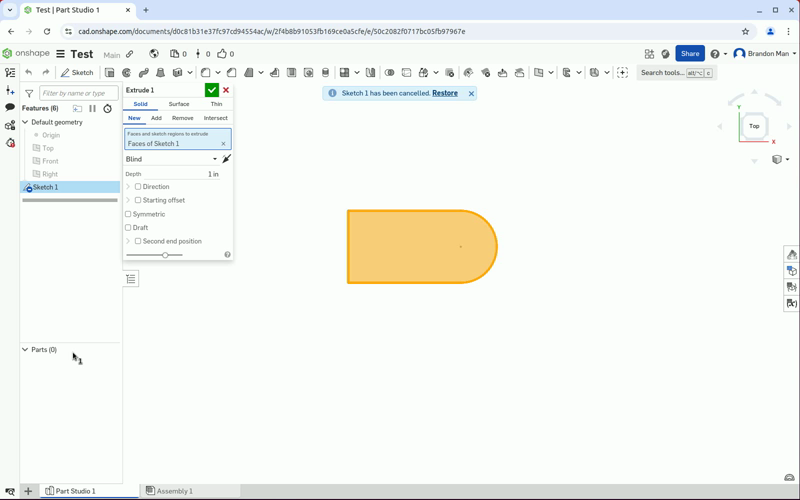
mouse_move(143, 106)
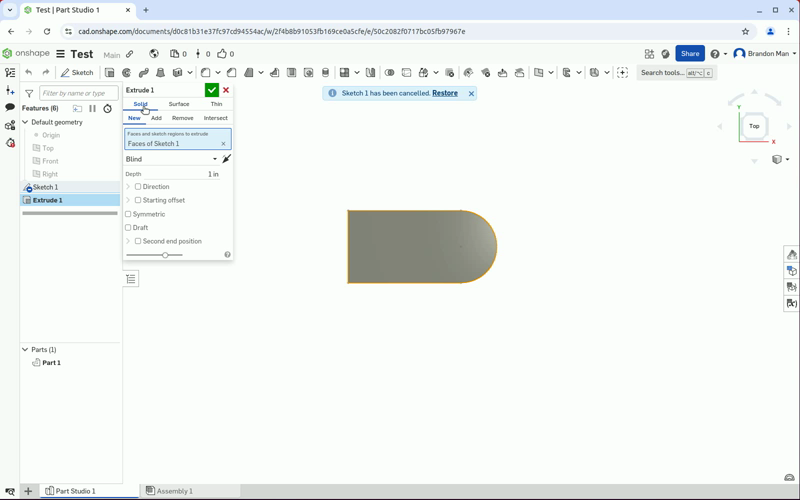
click(143, 106)
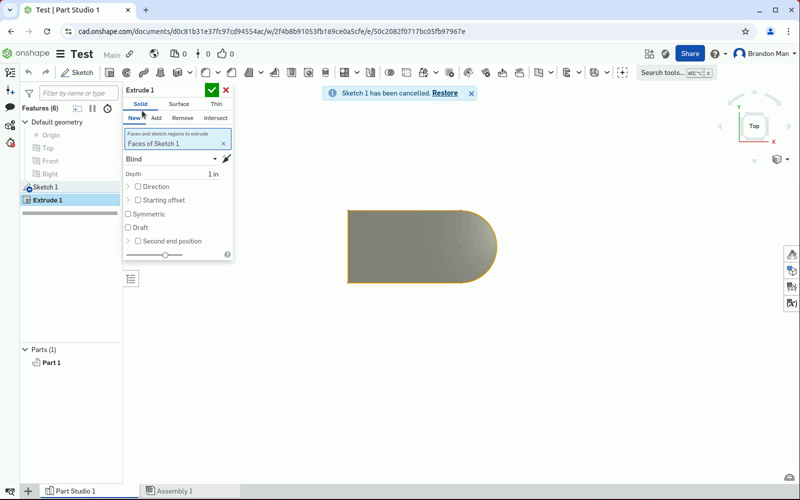
mouse_move(137, 120)
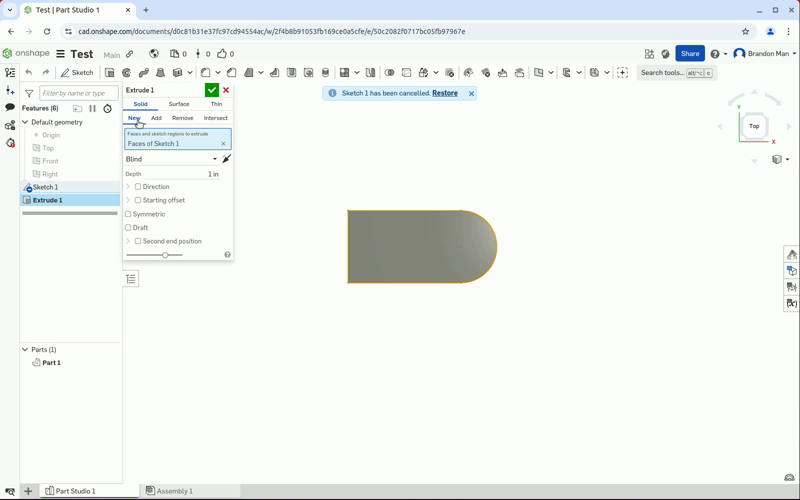
click(137, 120)
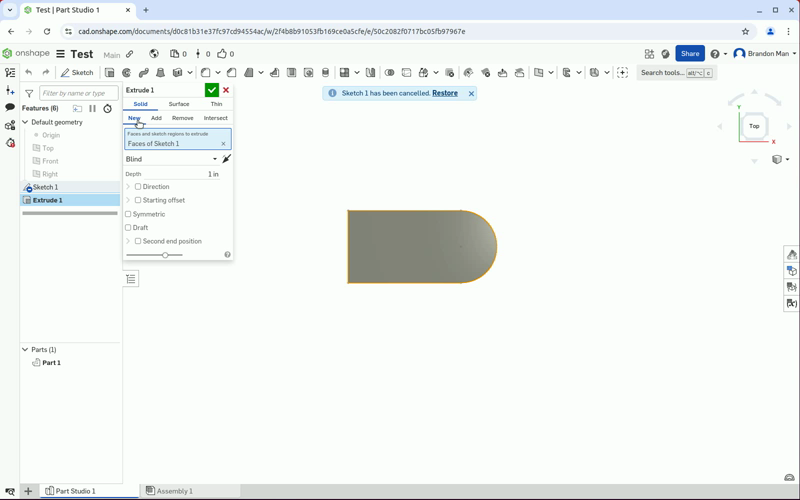
key(tab, 4)
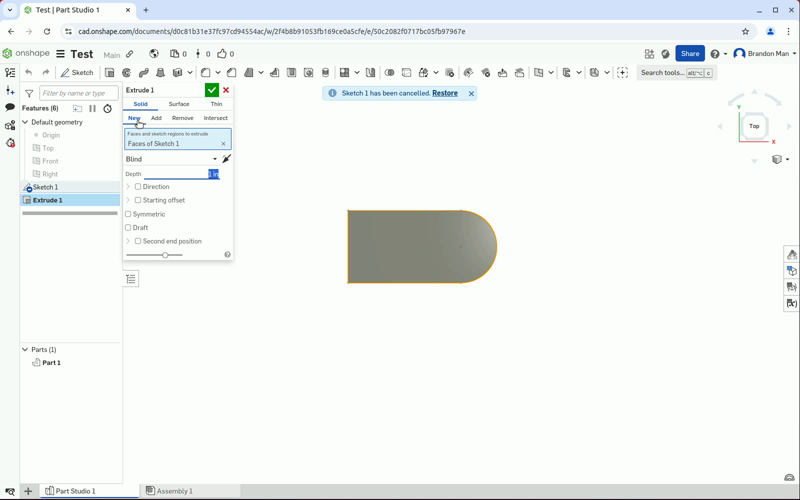
text(1.926)
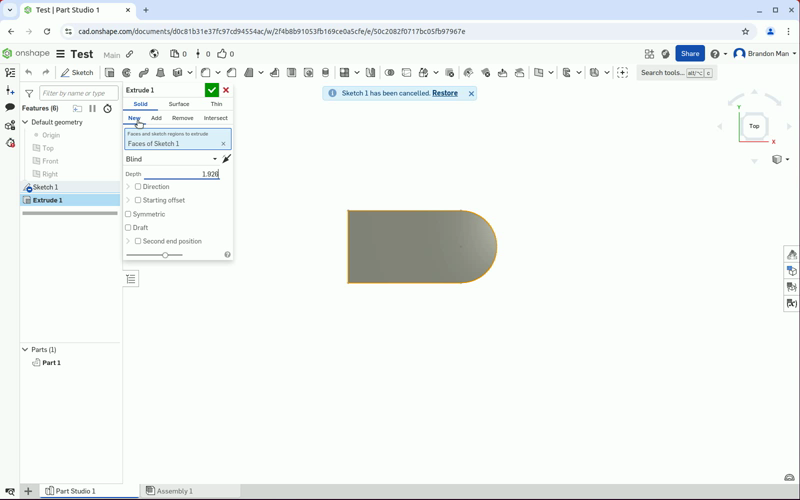
key(enter)
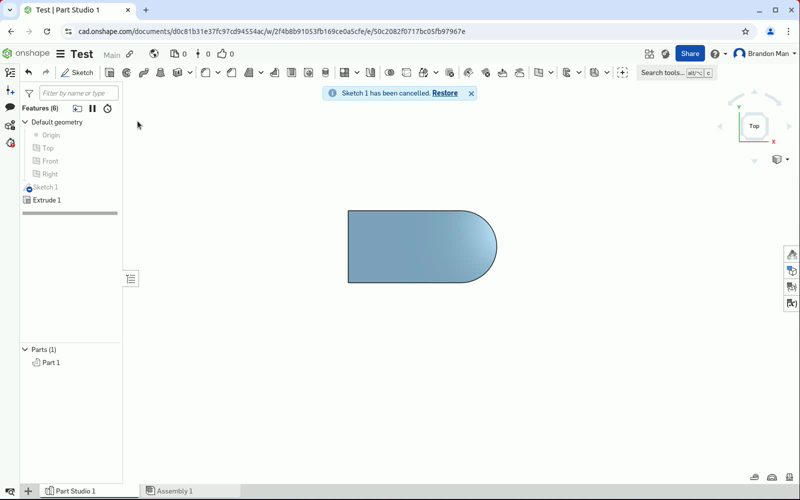
key(shift+h)
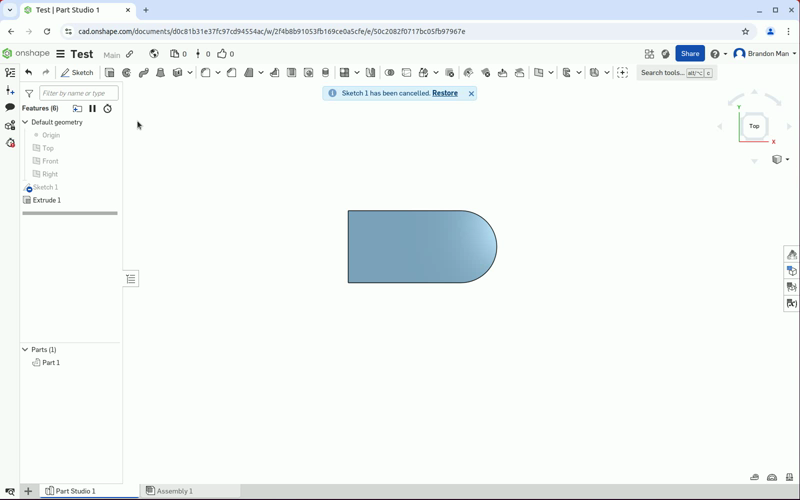
key(shift+h)
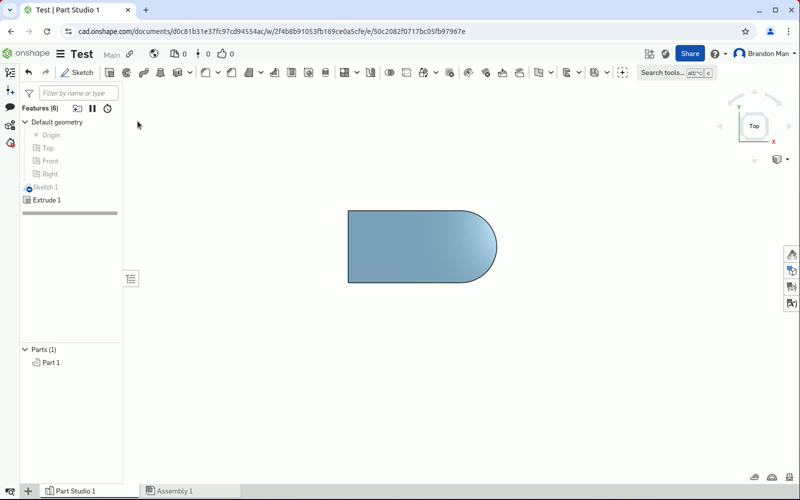
mouse_move(73, 189)
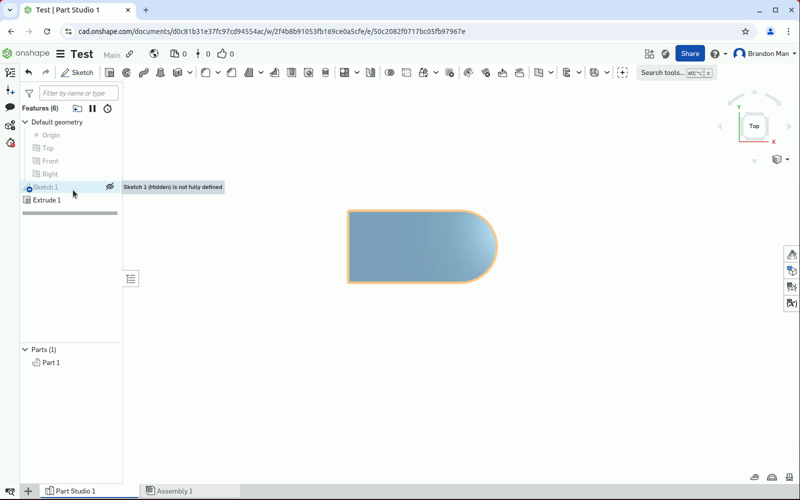
click(73, 189)
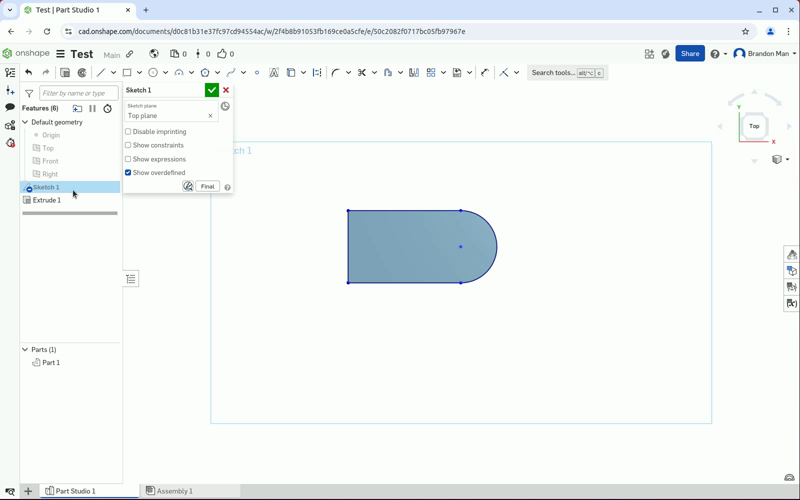
mouse_move(229, 92)
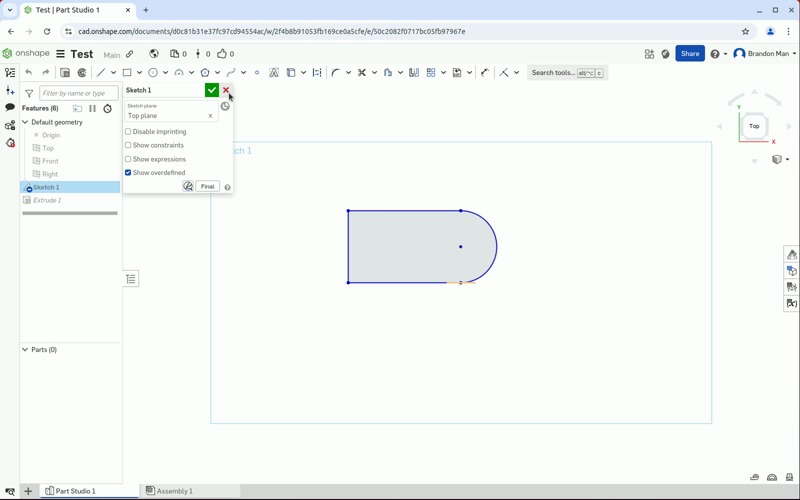
click(229, 92)
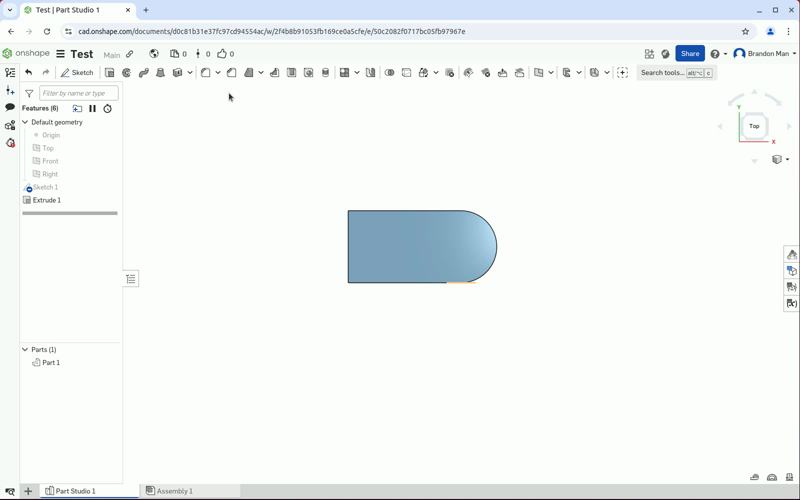
mouse_move(541, 75)
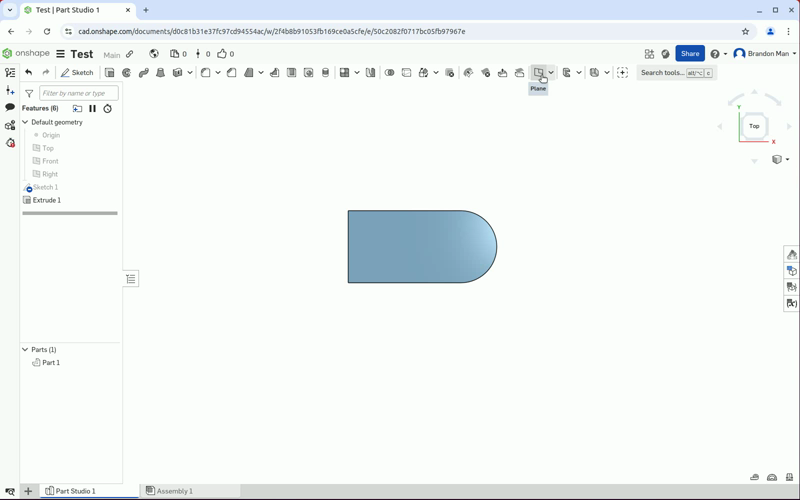
click(541, 75)
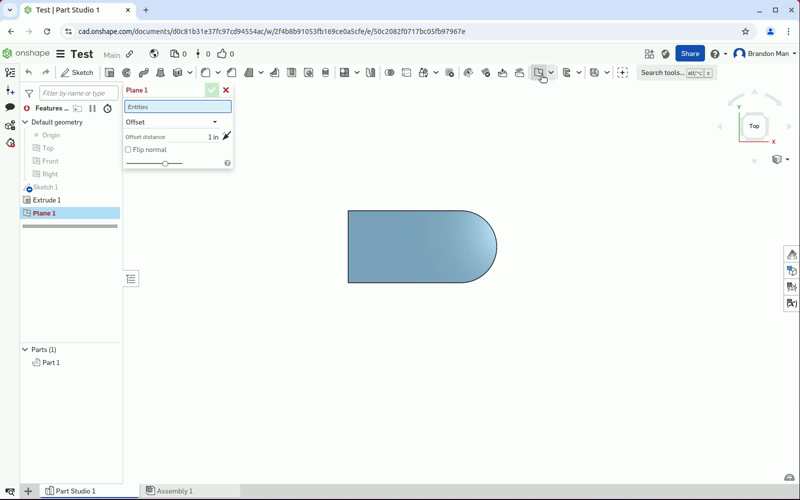
mouse_move(73, 150)
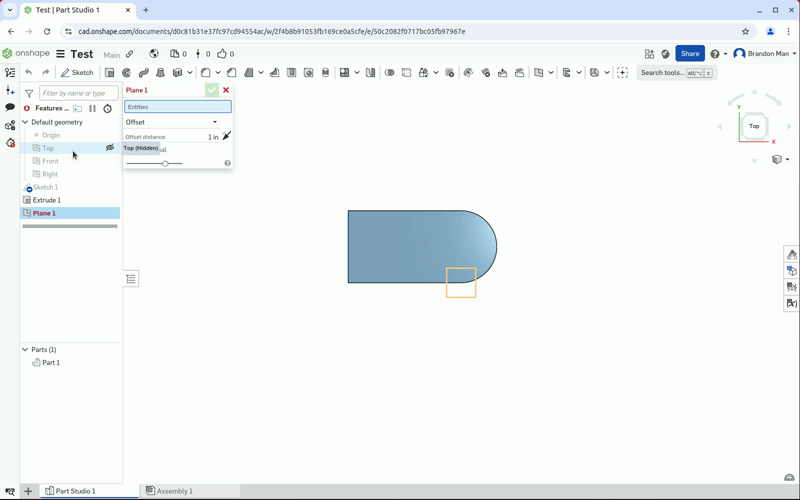
click(73, 150)
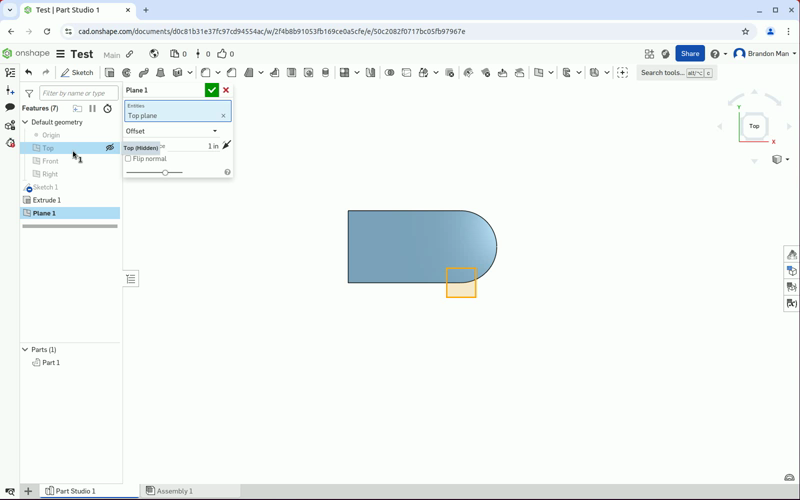
key(tab, 2)
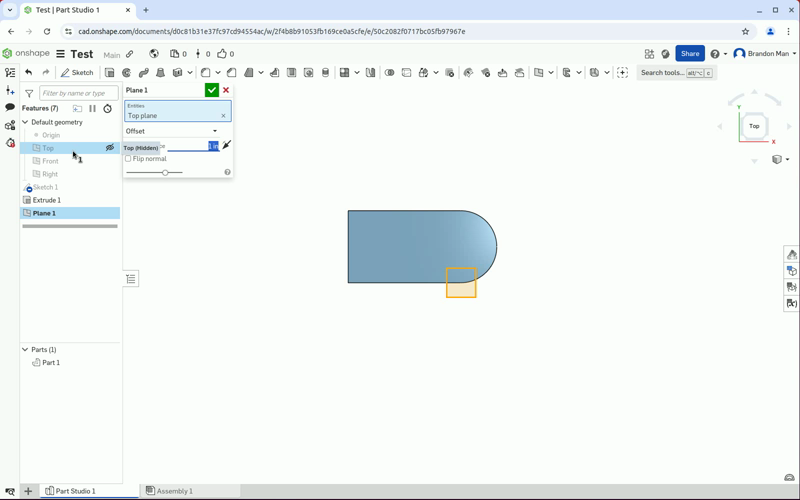
text(1.91)
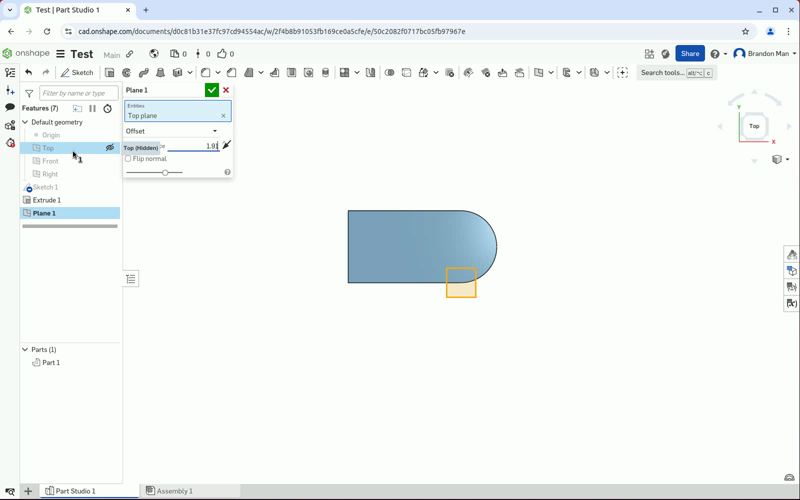
key(enter, 2)
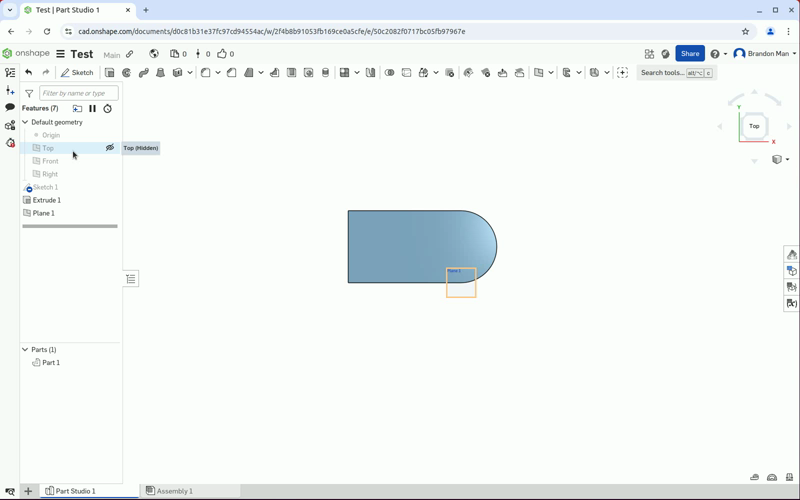
key(shift+s)
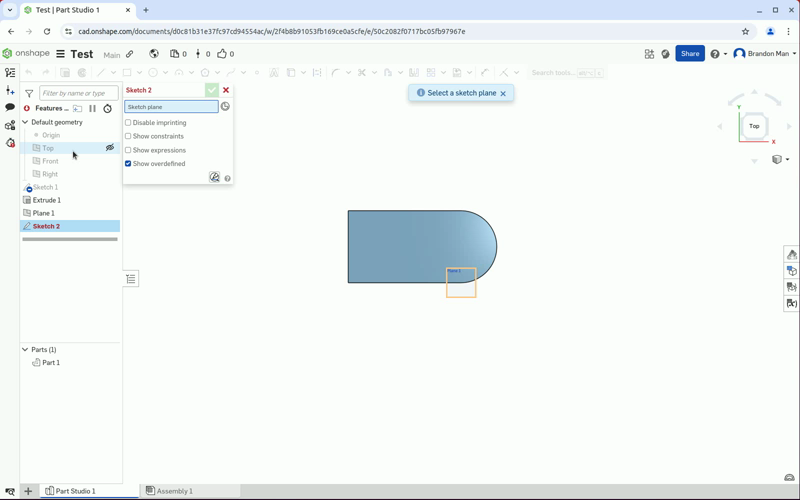
mouse_move(73, 215)
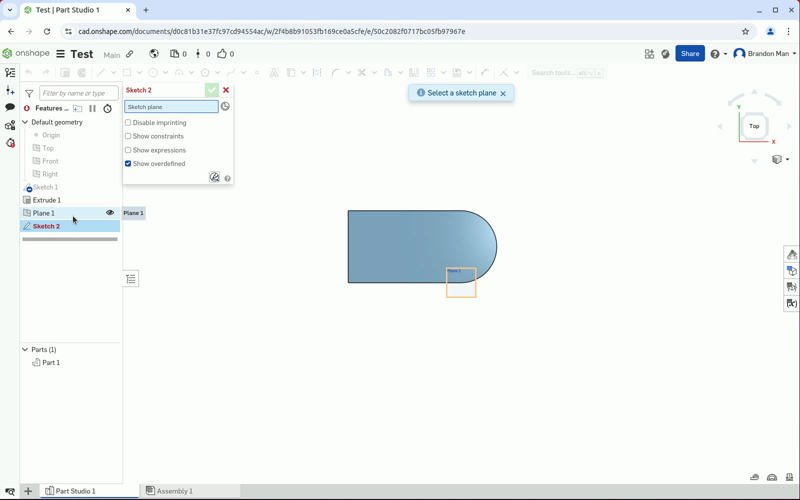
click(73, 215)
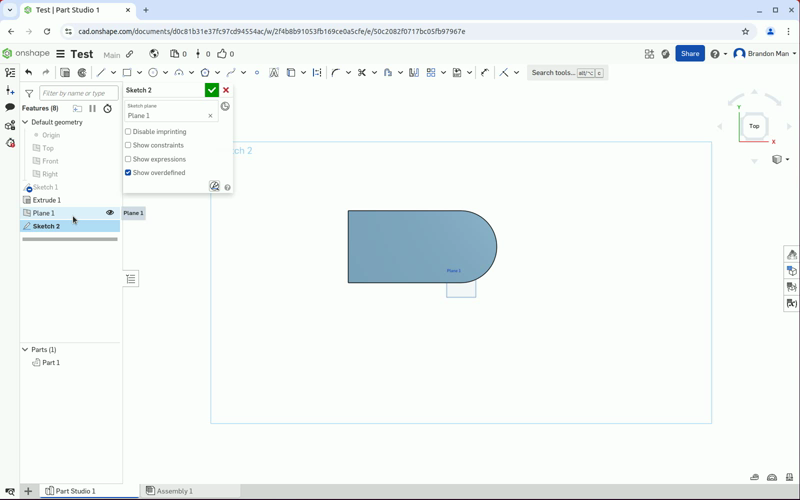
mouse_move(73, 352)
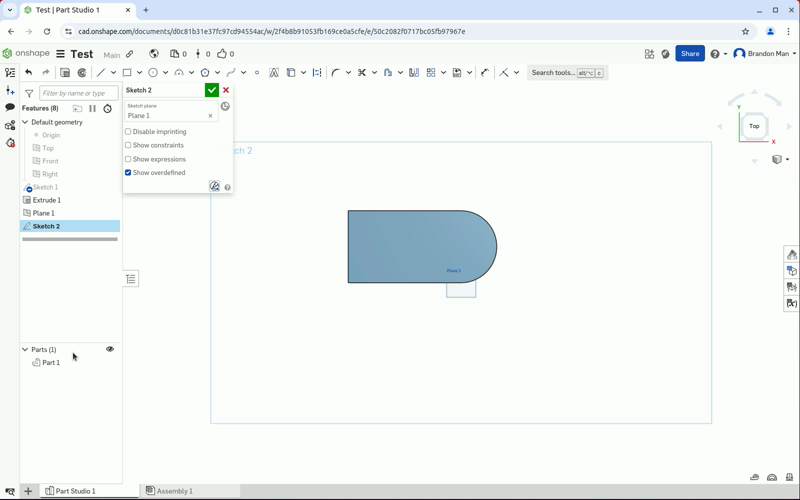
key(y)
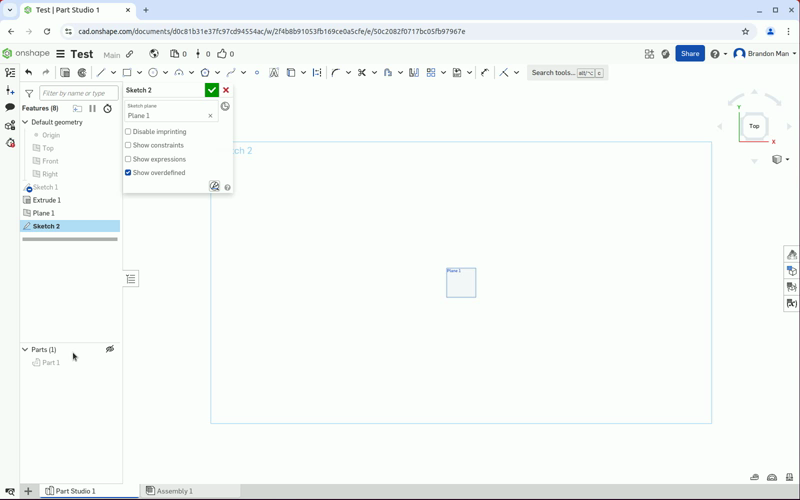
key(c)
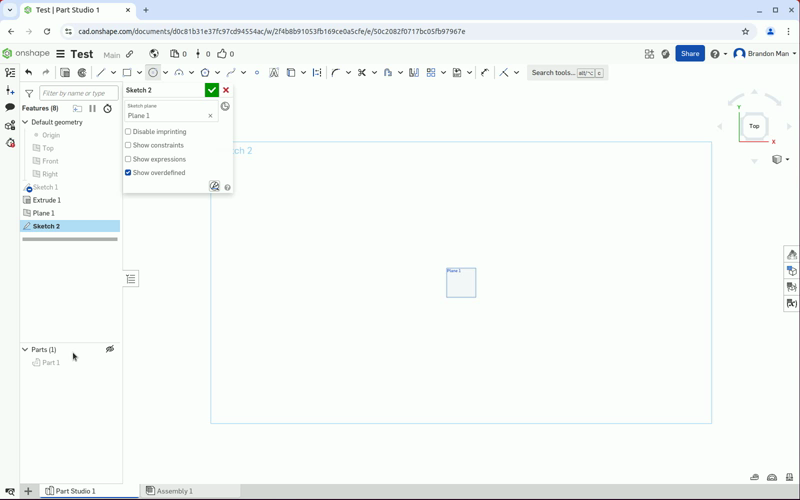
key_down(shift)
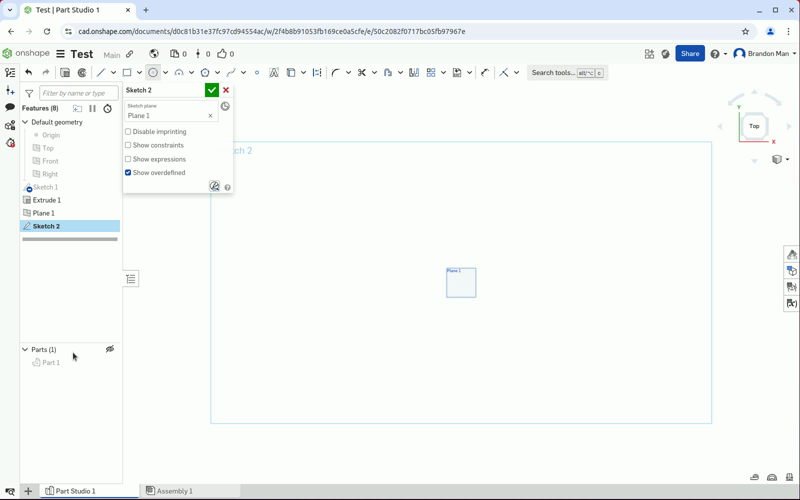
mouse_move(477, 243)
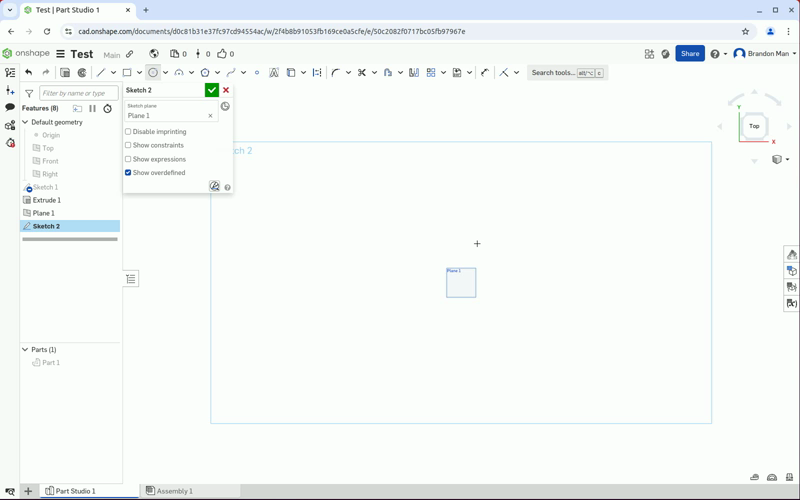
click(477, 243)
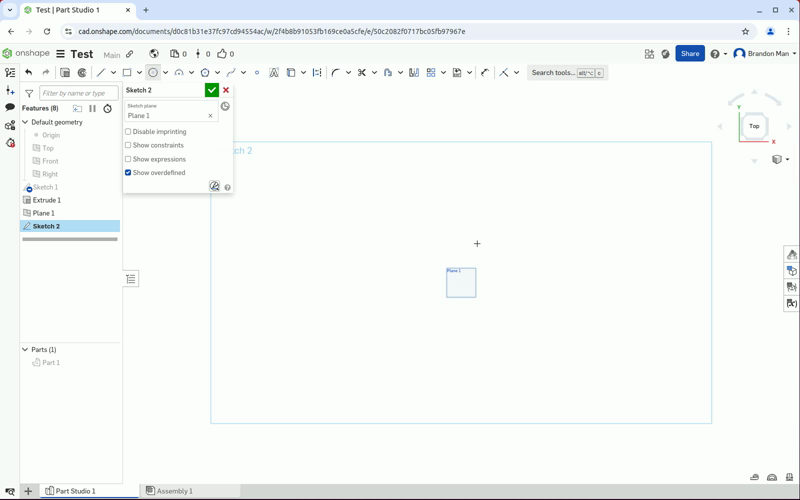
key_up(shift)
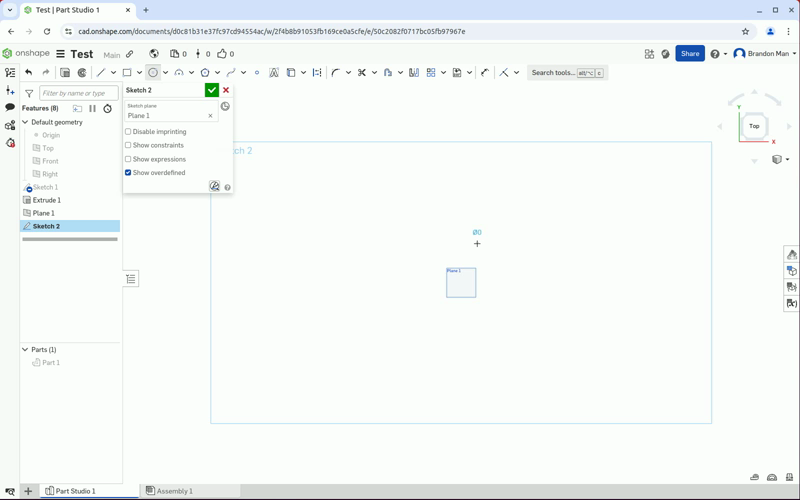
mouse_move(487, 243)
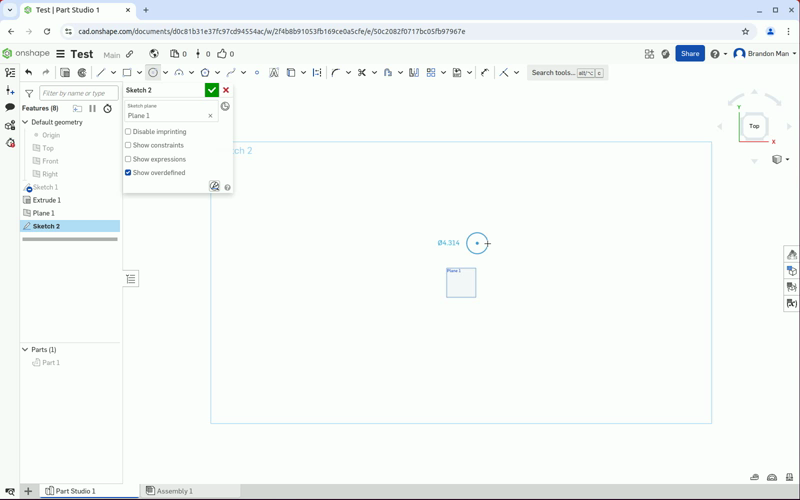
click(487, 243)
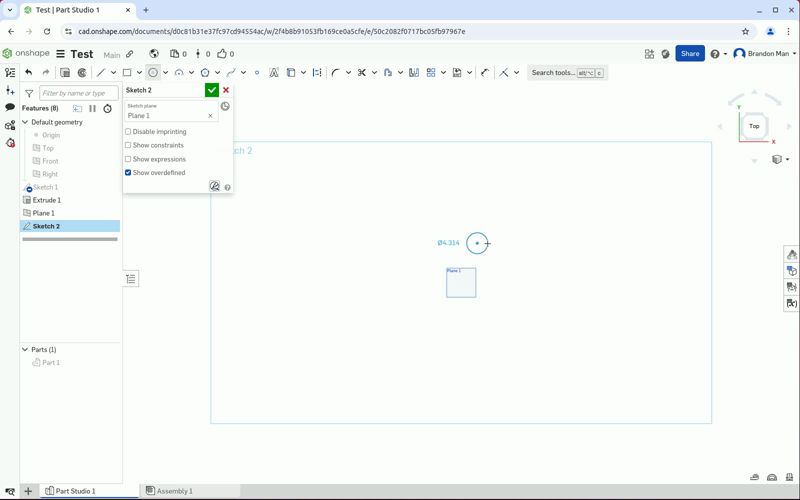
key(esc)
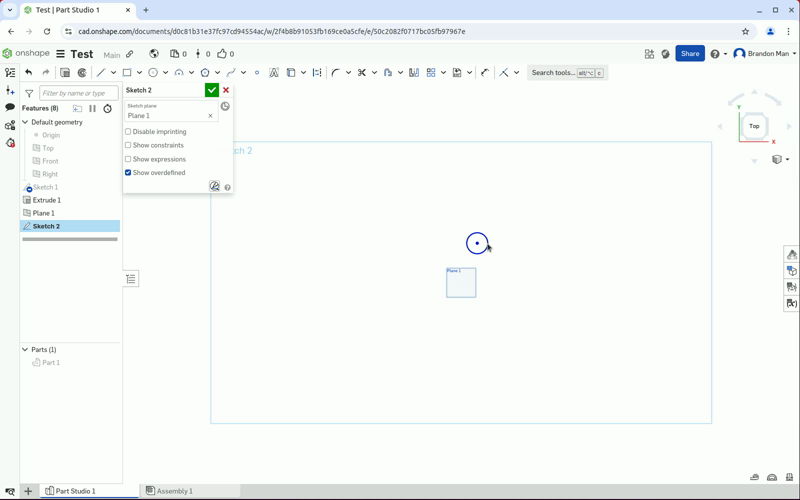
mouse_move(471, 237)
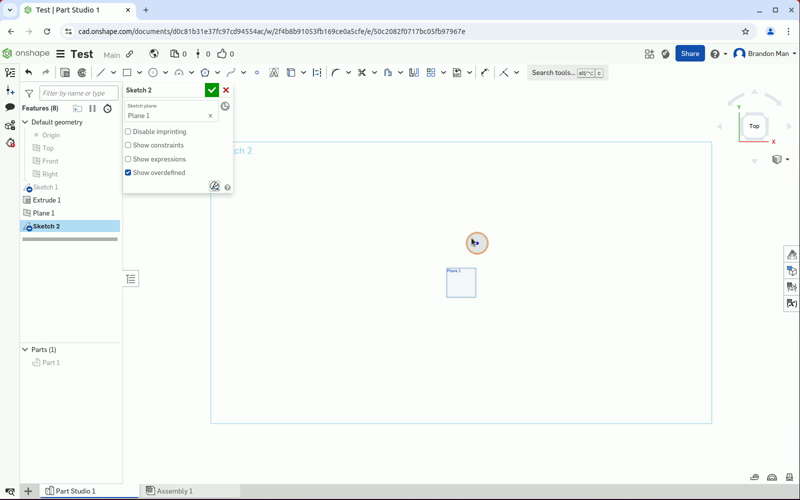
scroll(6)
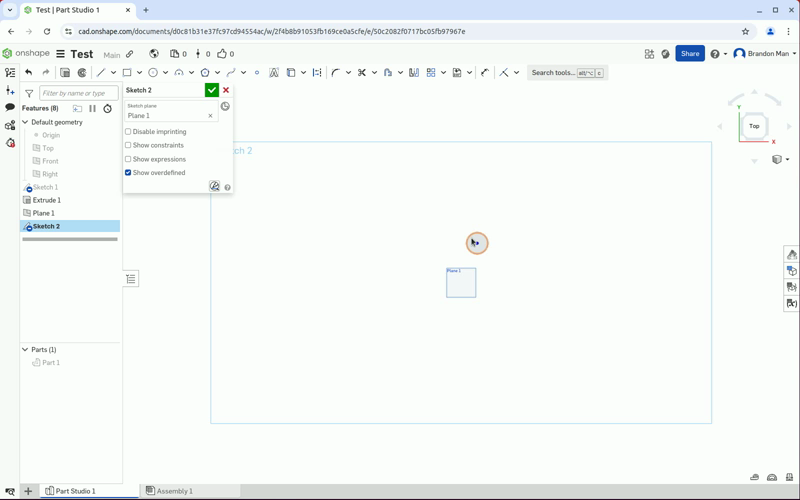
scroll(6)
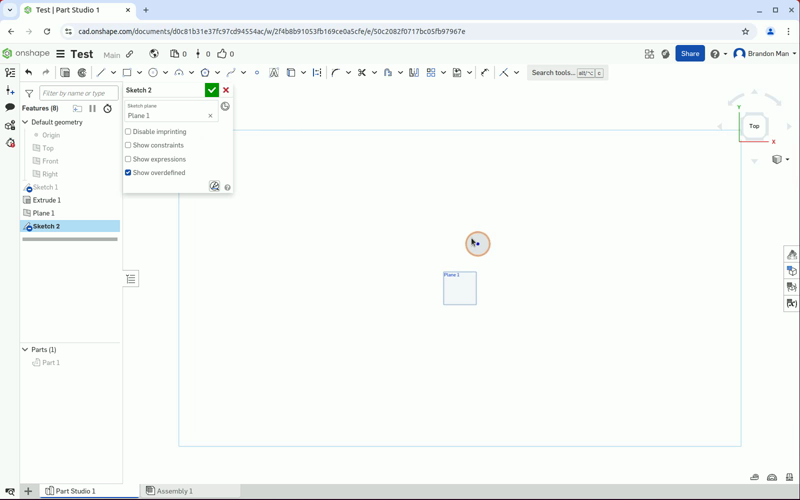
scroll(6)
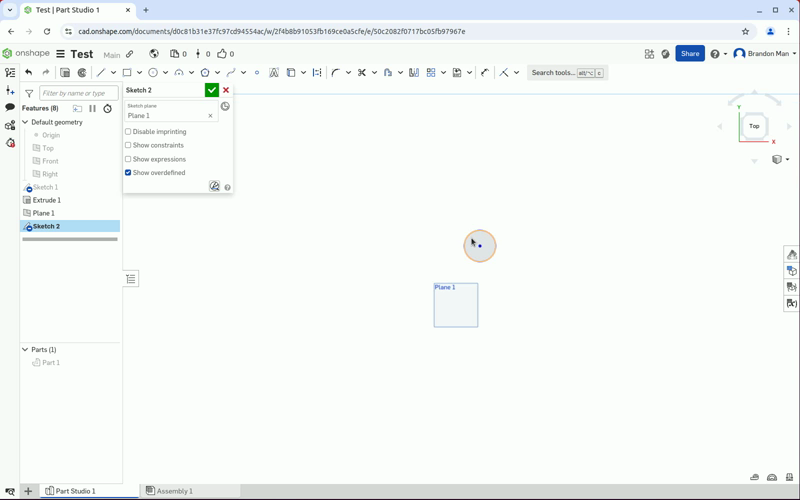
scroll(6)
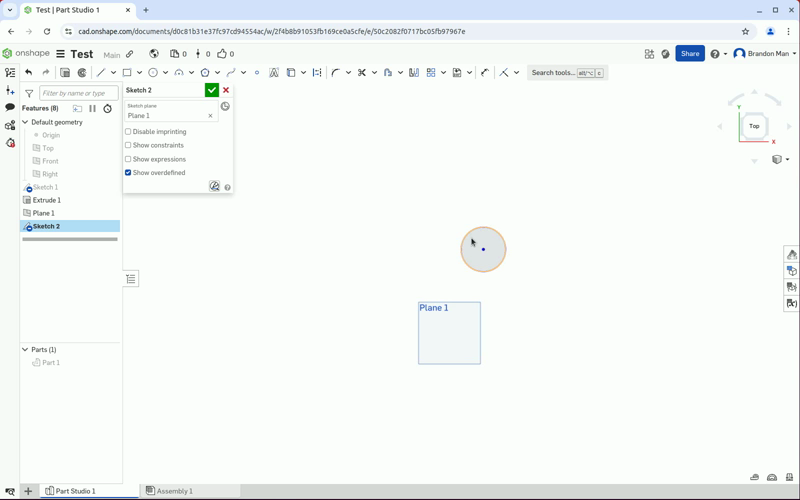
scroll(6)
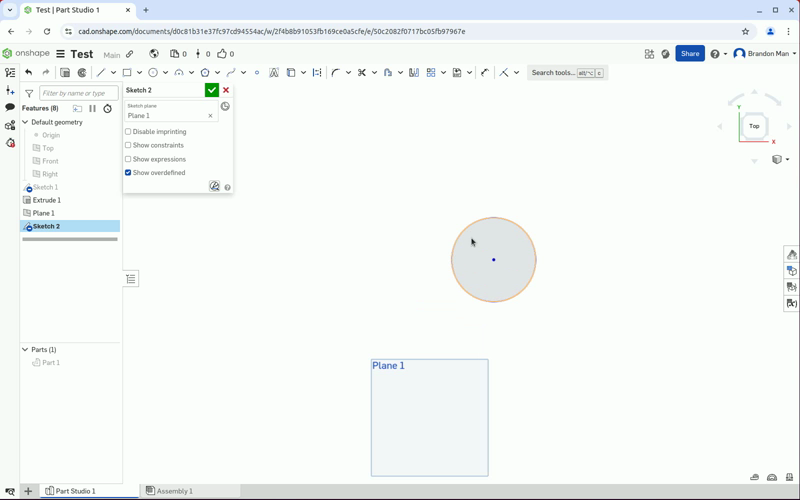
scroll(6)
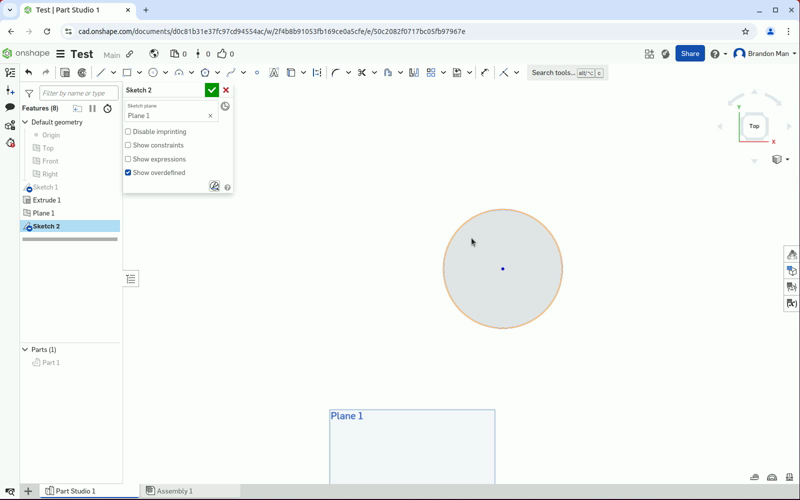
scroll(6)
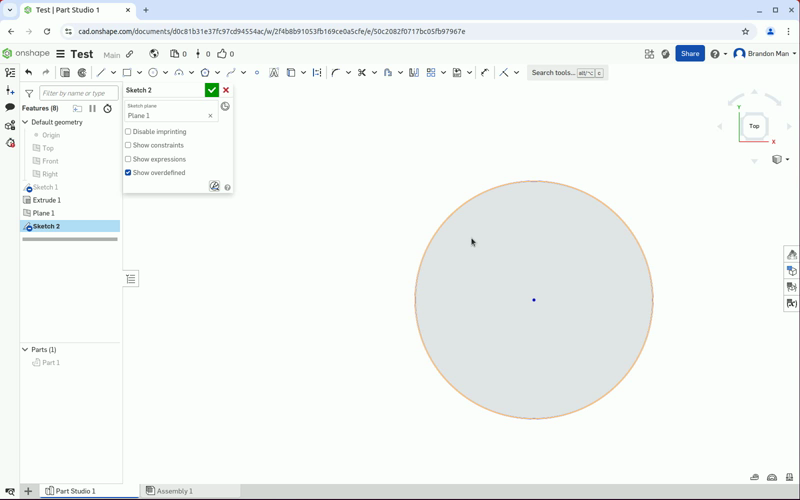
click(471, 237)
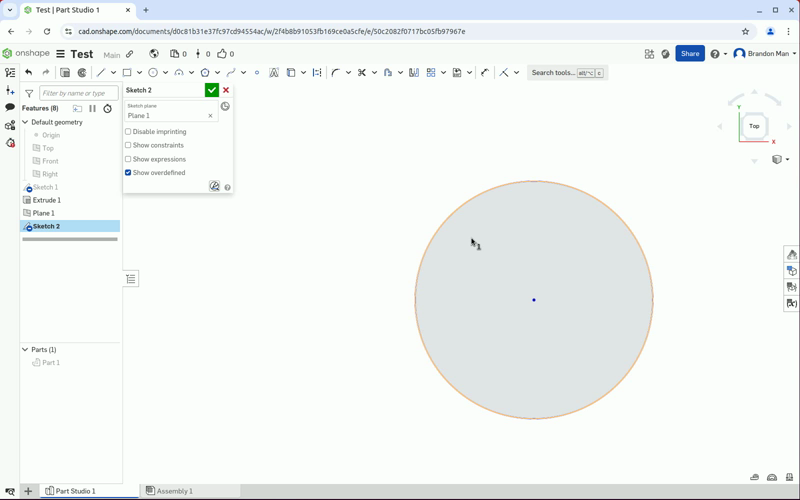
scroll(-6)
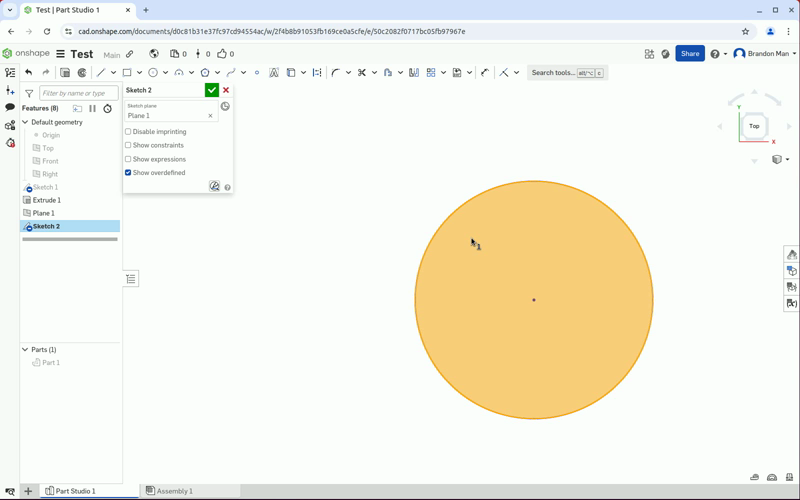
scroll(-6)
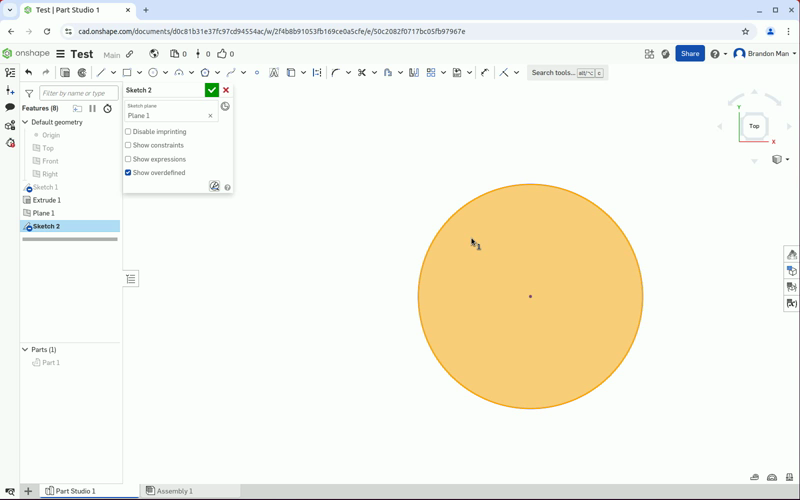
scroll(-6)
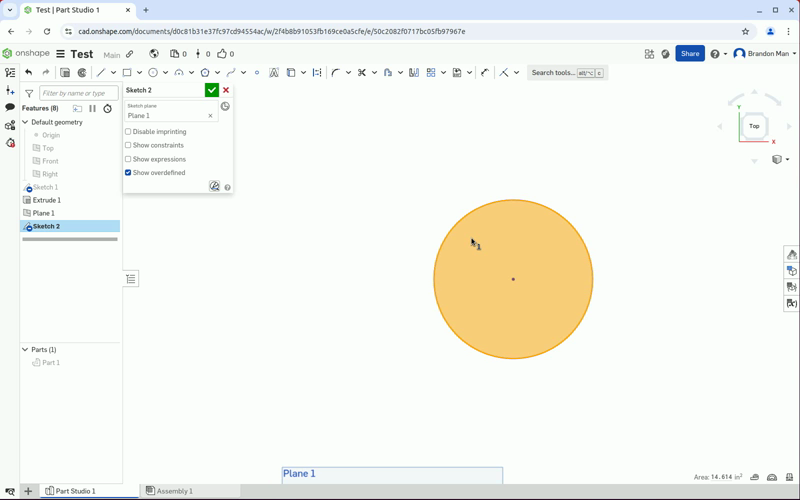
scroll(-6)
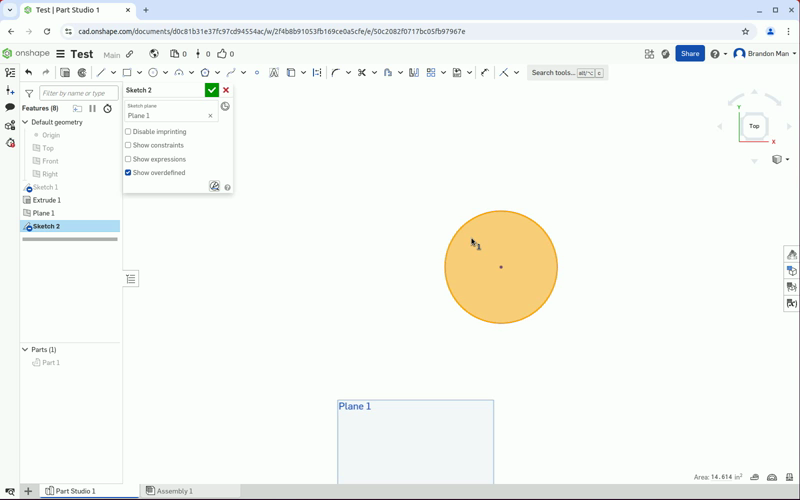
scroll(-6)
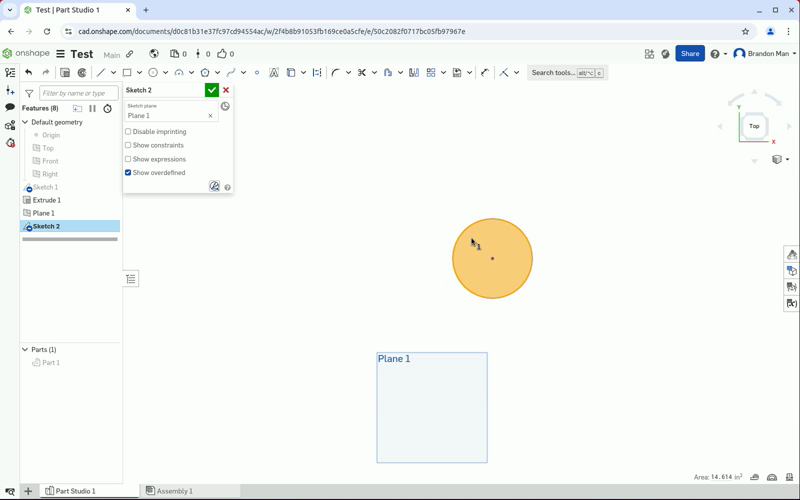
scroll(-6)
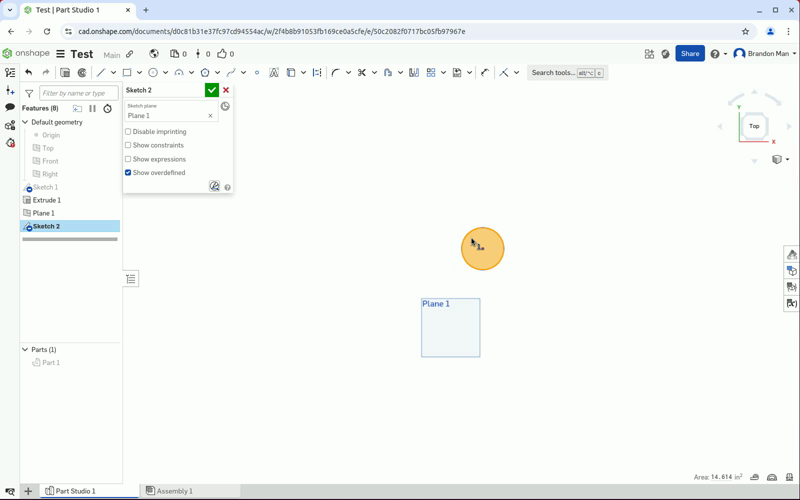
scroll(-6)
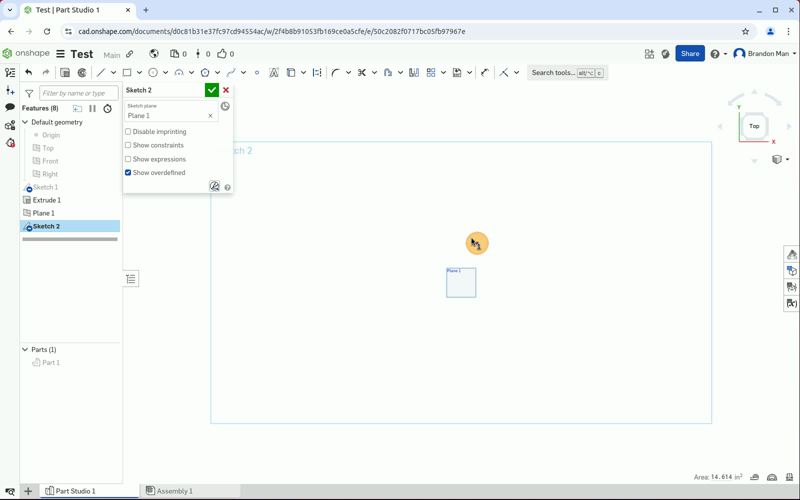
mouse_move(73, 352)
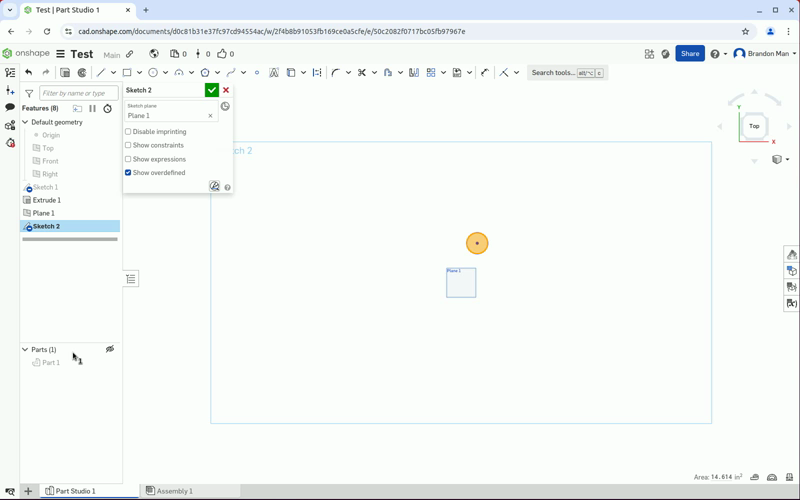
key(shift+y)
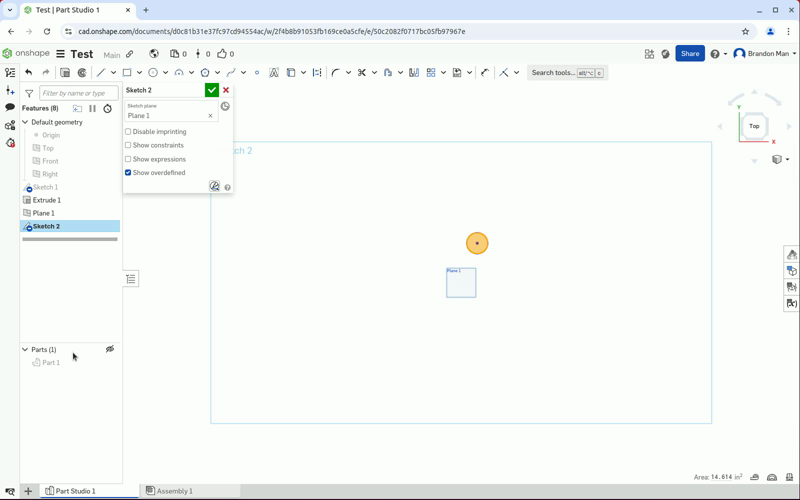
key(shift+e)
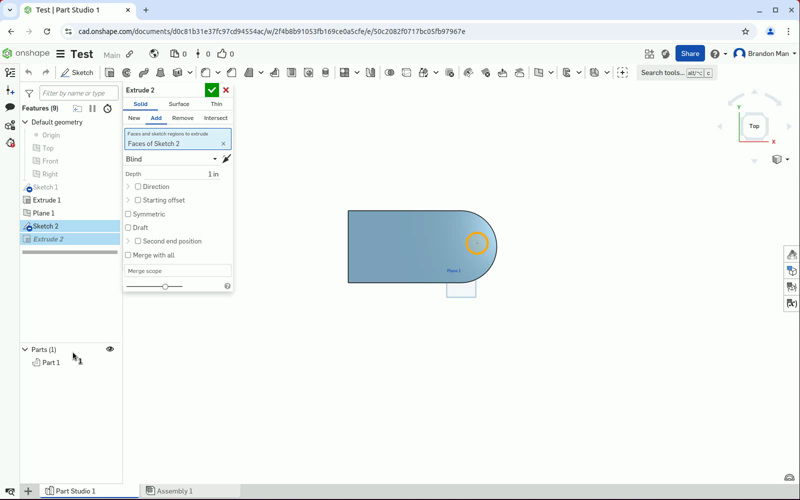
mouse_move(143, 106)
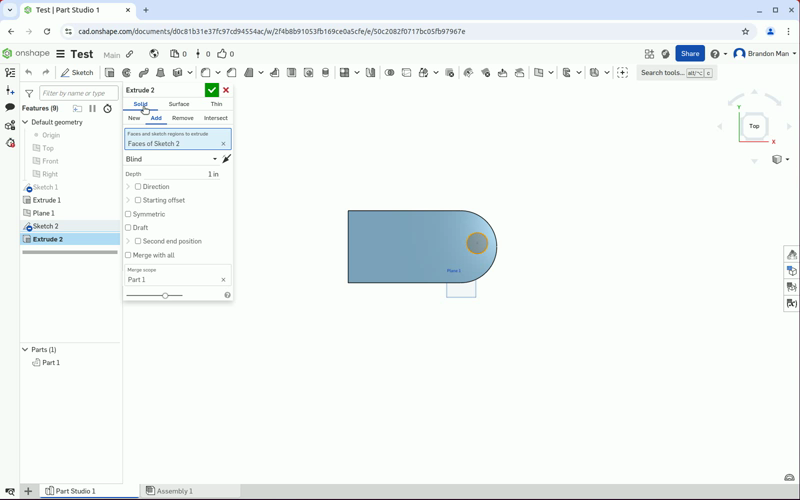
click(143, 106)
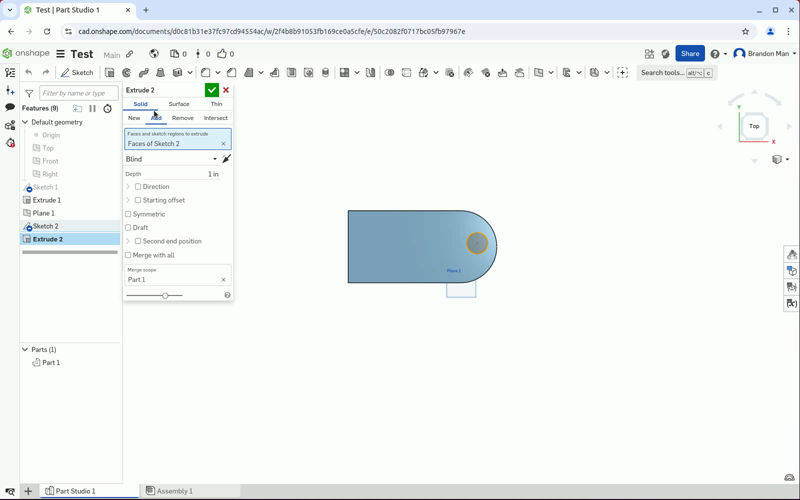
mouse_move(186, 120)
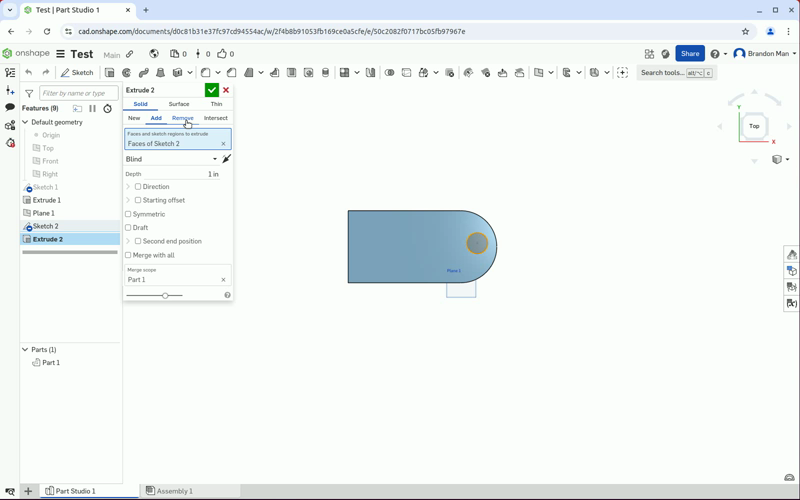
click(186, 120)
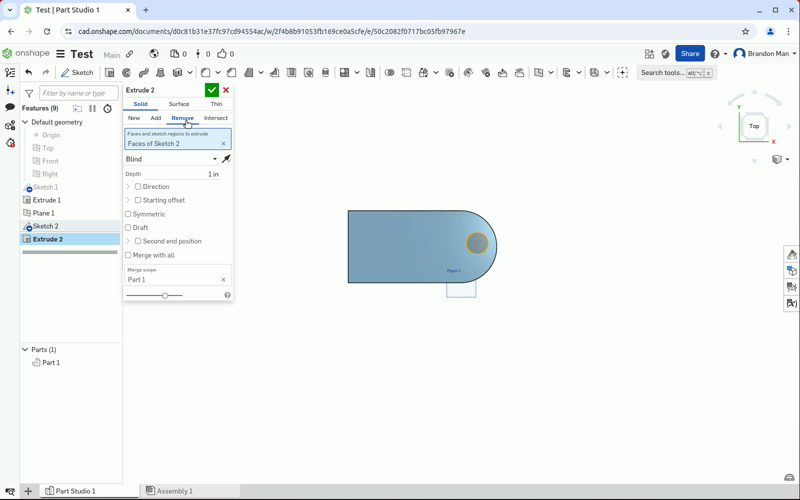
key(tab, 4)
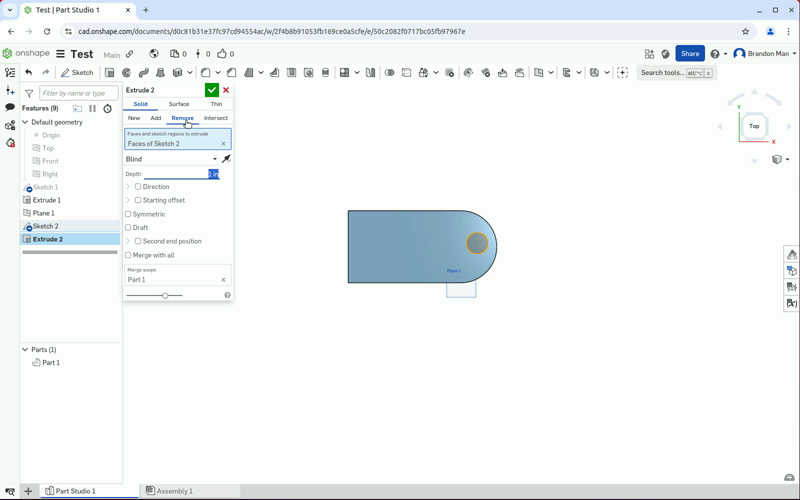
text(13.48)
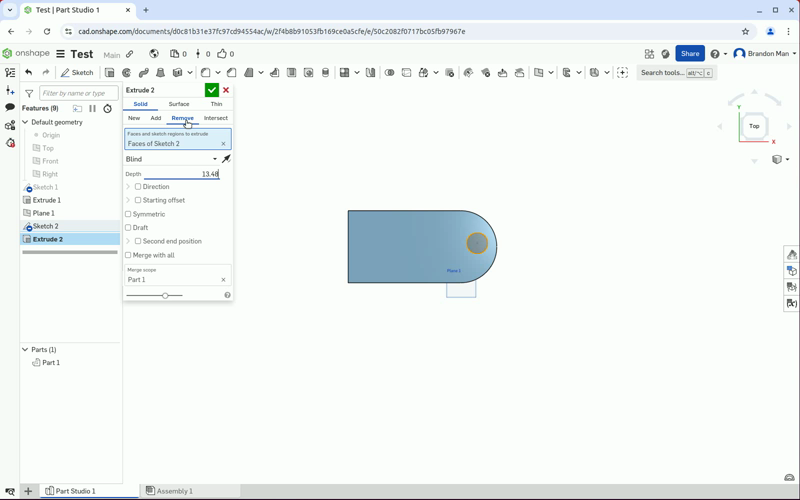
key(tab, 6)
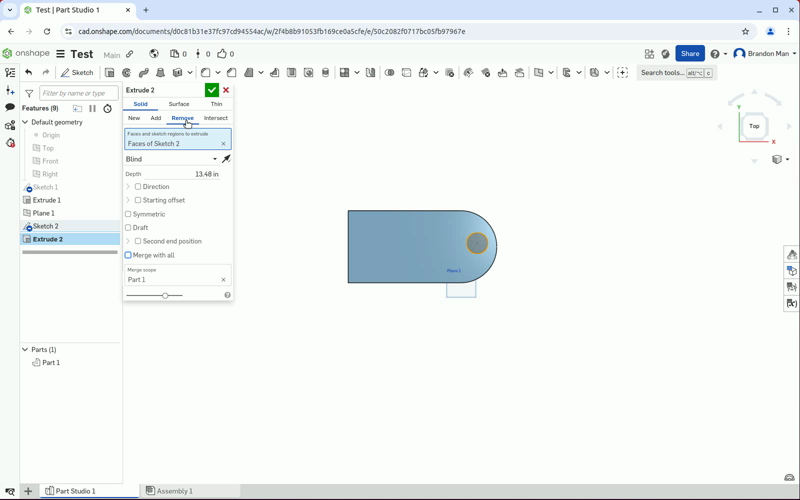
key(space)
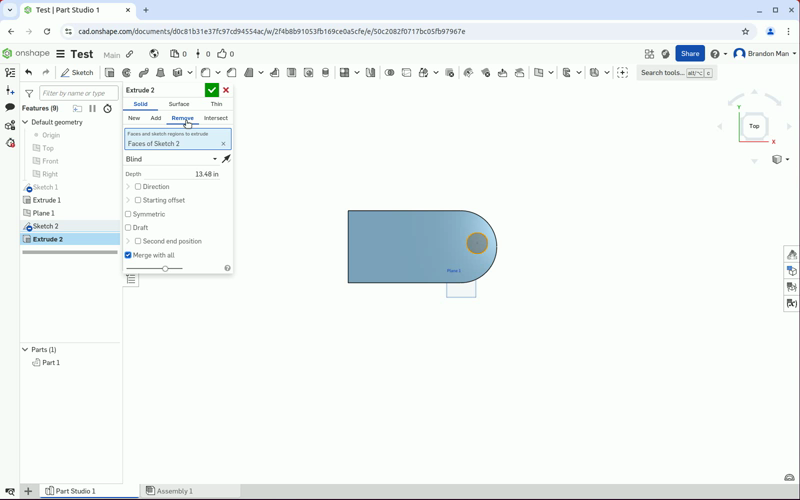
key(enter)
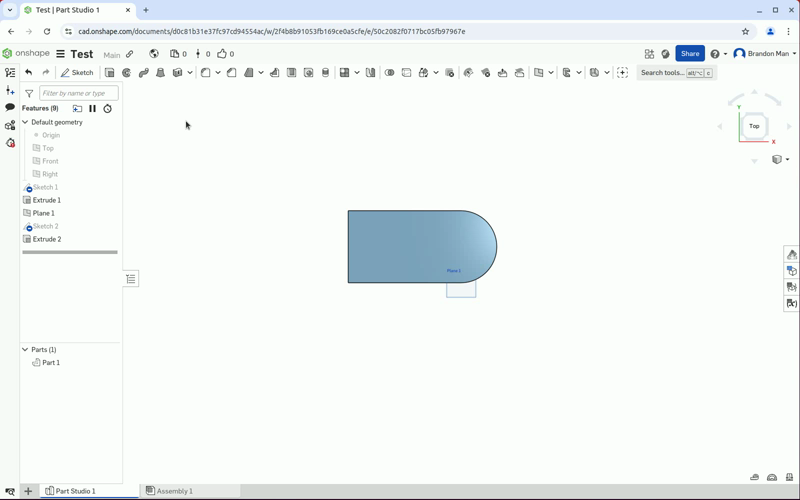
key(shift+h)
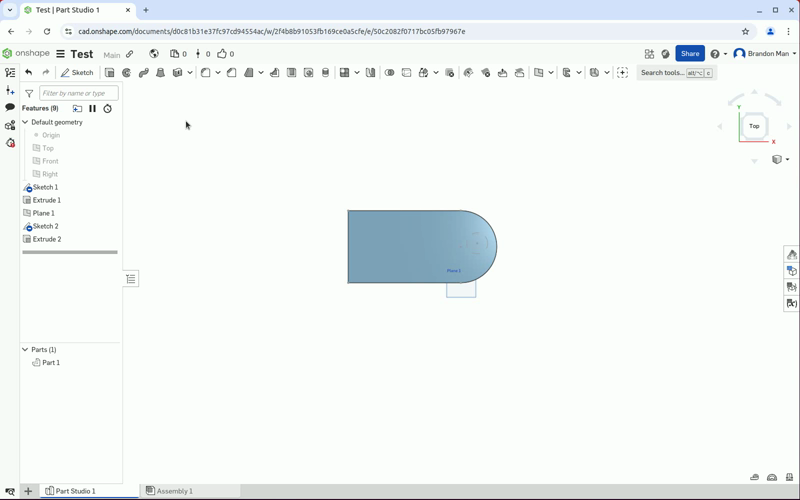
key(shift+h)
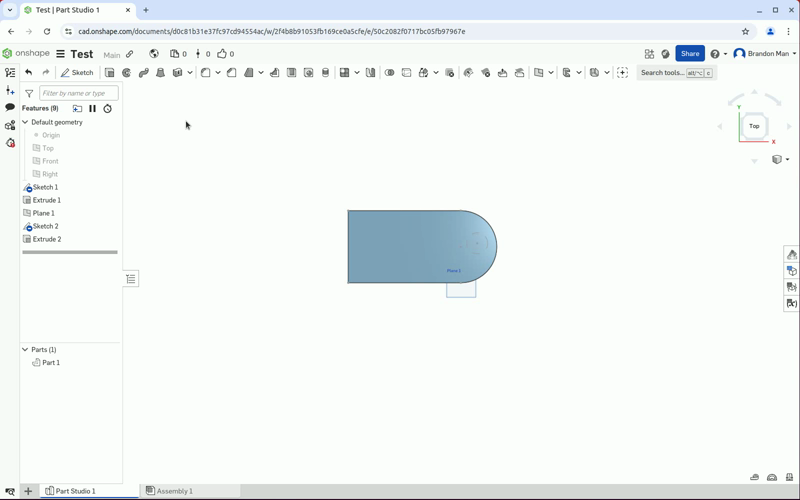
key(shift+7)
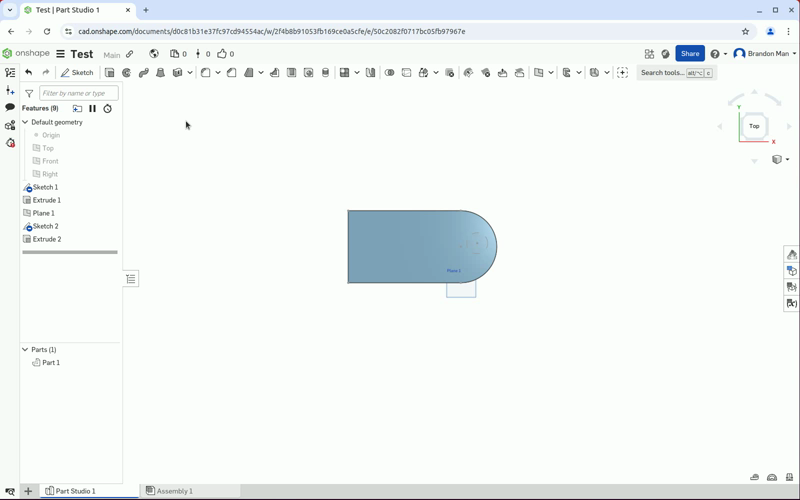
key(up, 3)
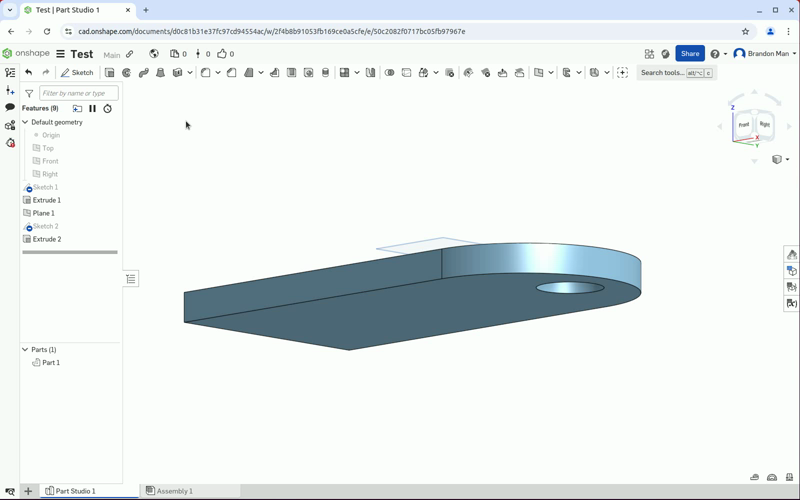
key(left, 3)
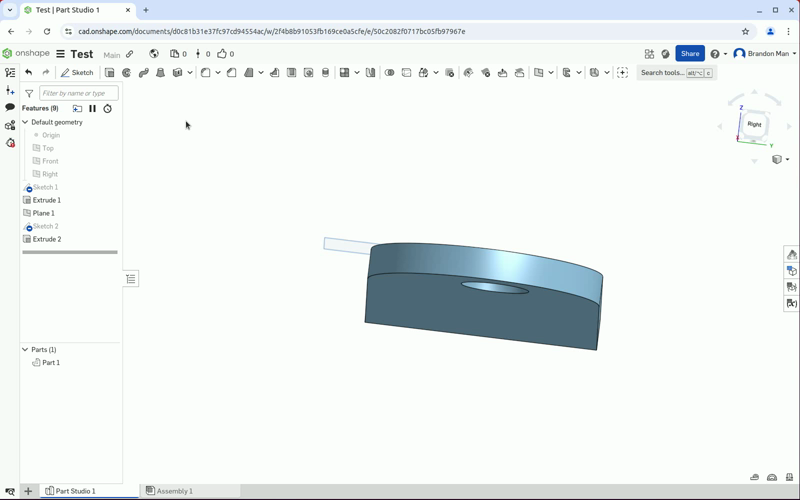
key(right, 3)
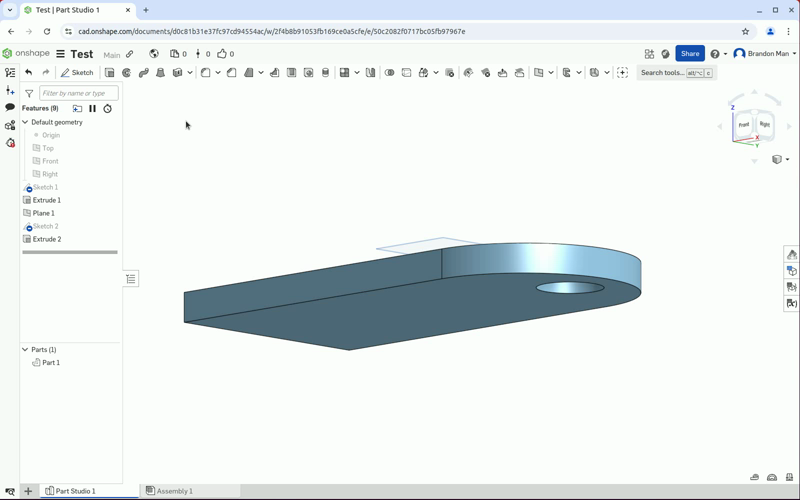
key(down, 3)
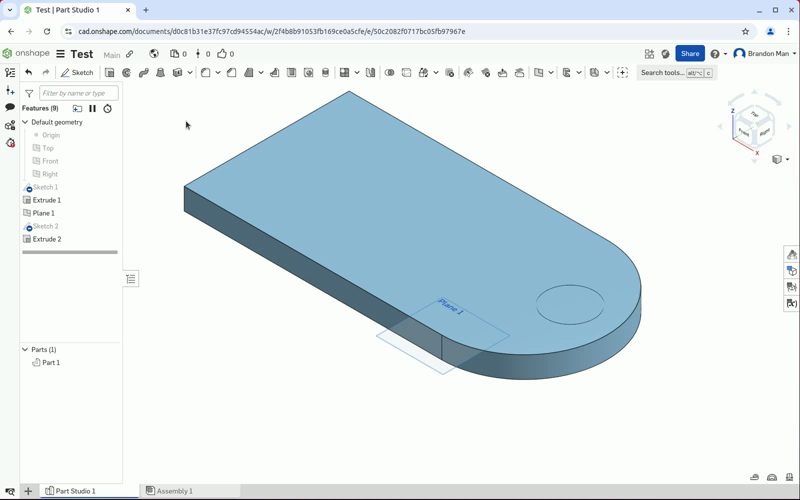
mouse_move(73, 189)
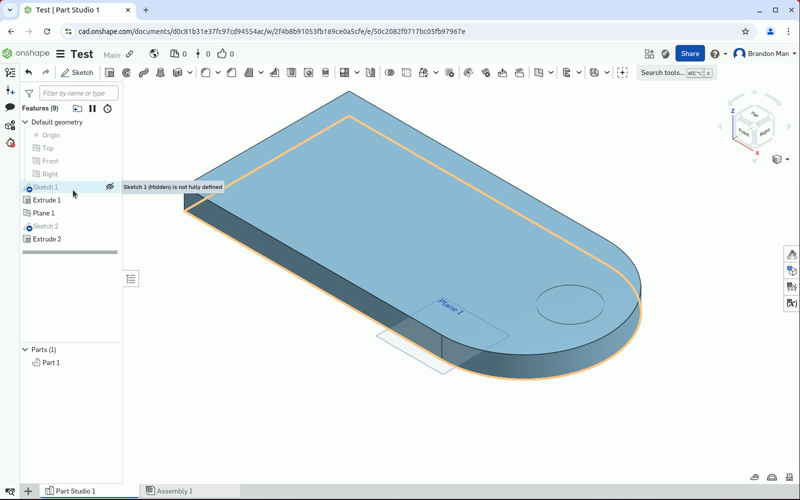
click(73, 189)